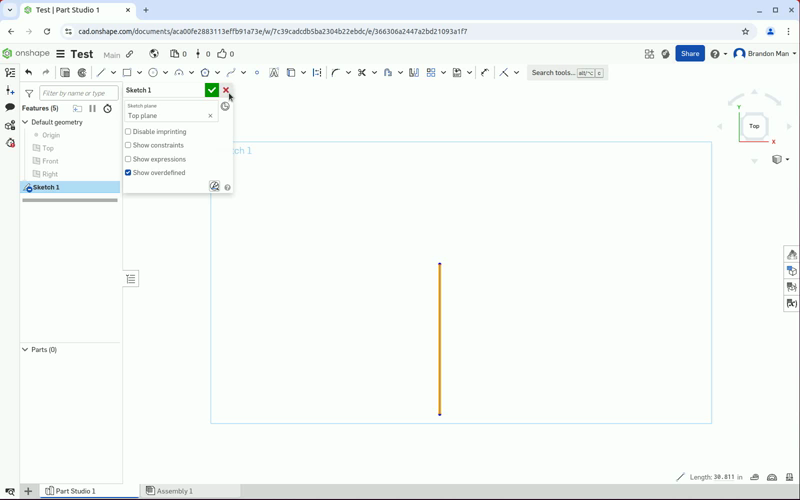
key(shift+h)
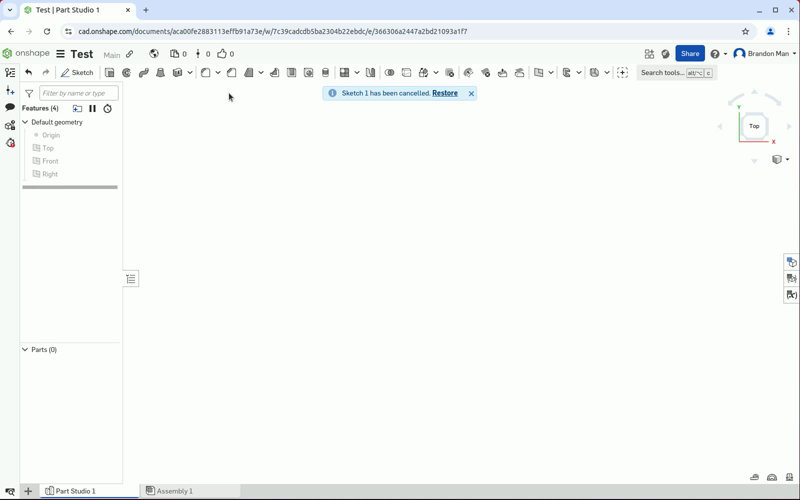
mouse_move(73, 352)
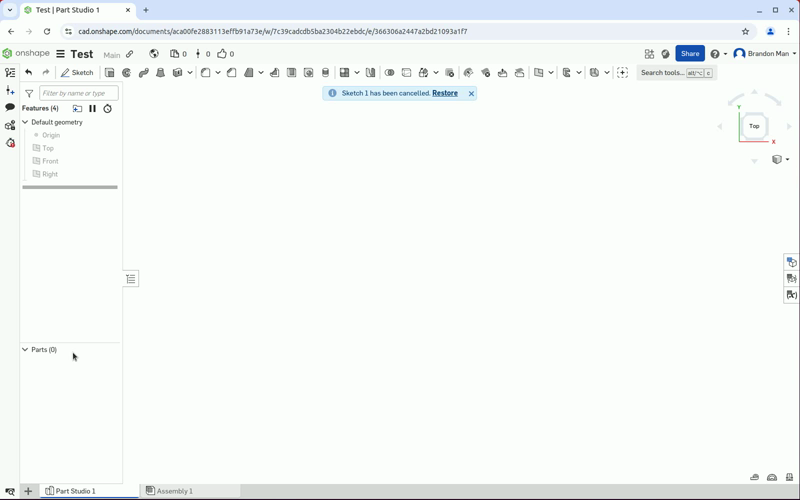
key(y)
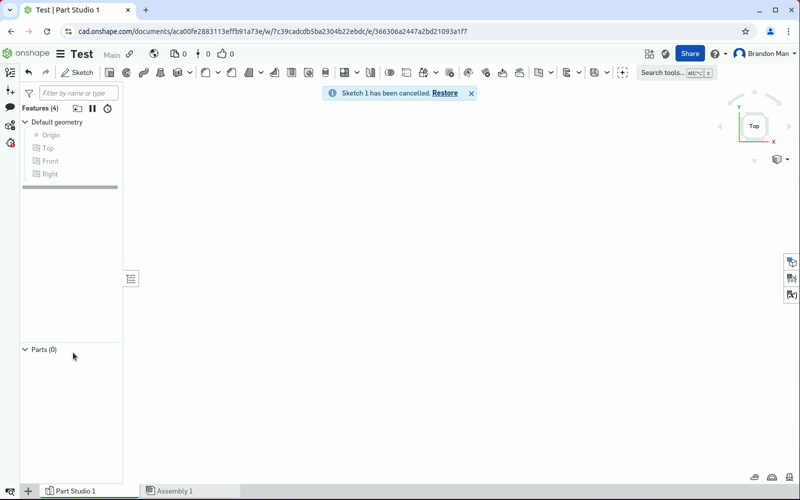
key(shift+p)
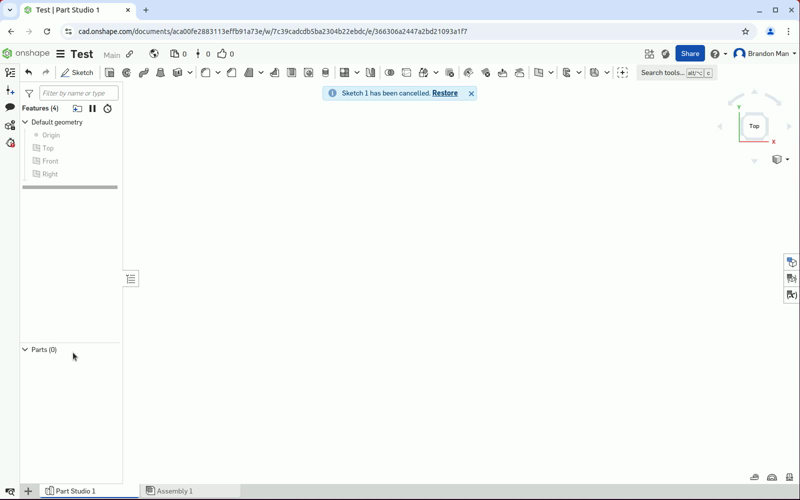
key(space)
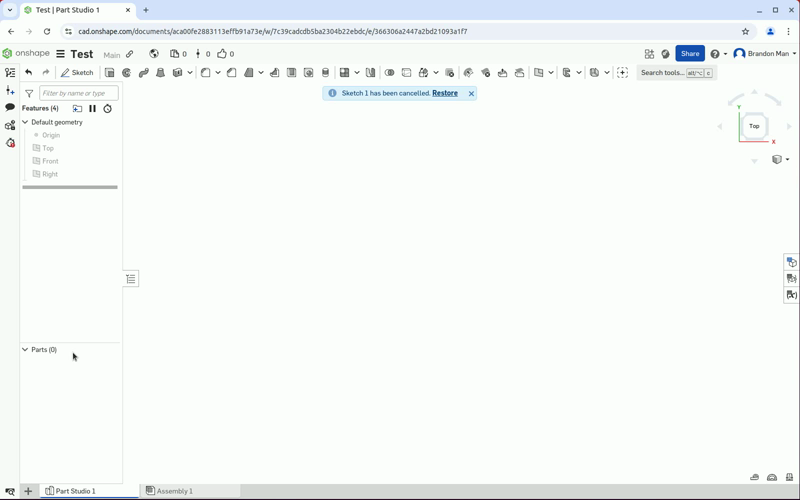
key_down(shift)
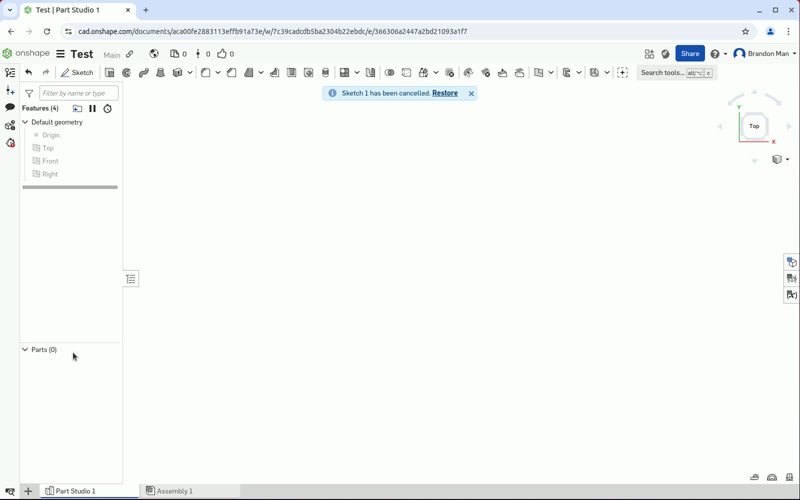
key(up)
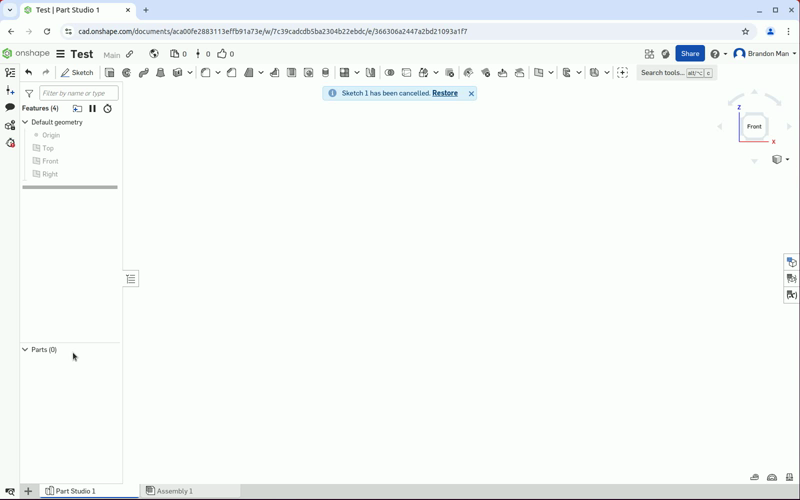
key_up(shift)
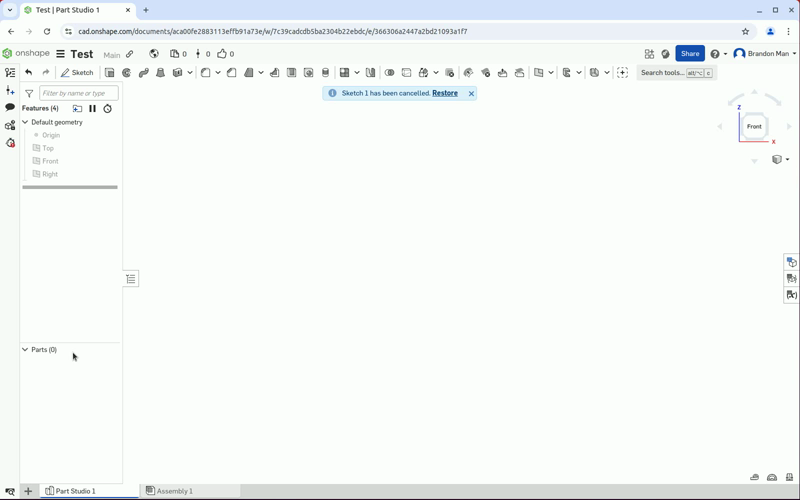
key(space)
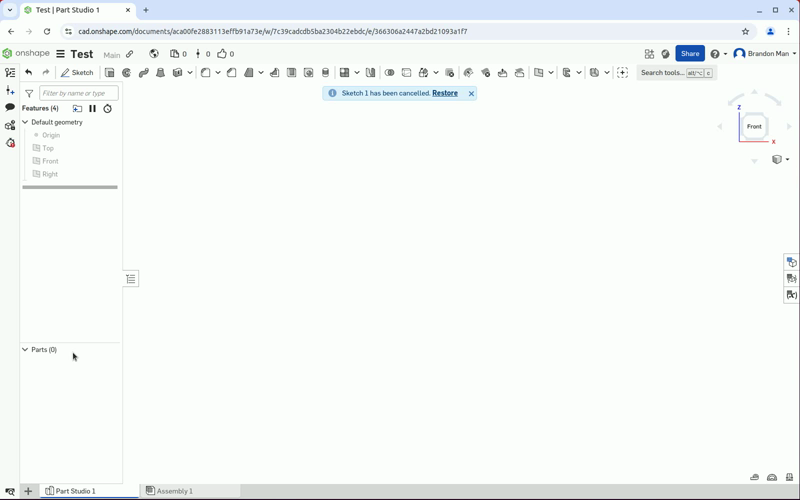
key_down(shift)
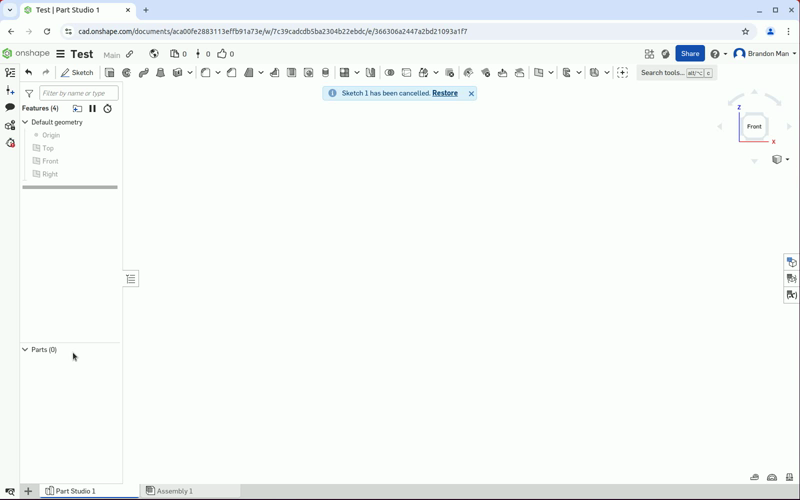
key(left)
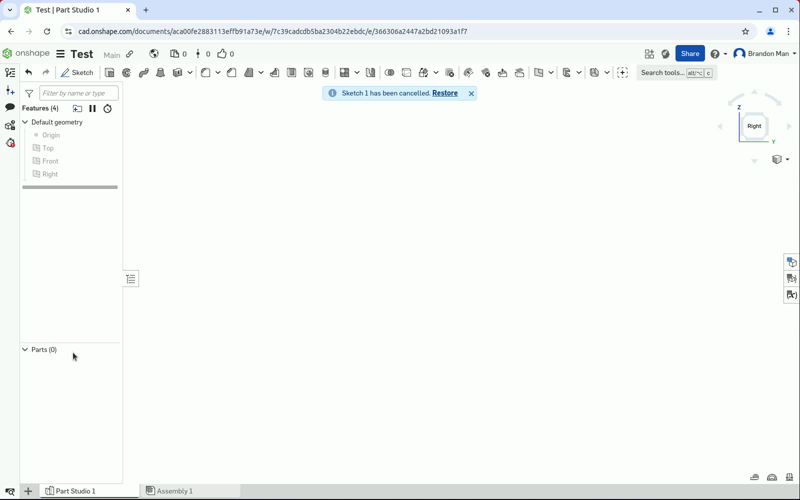
key_up(shift)
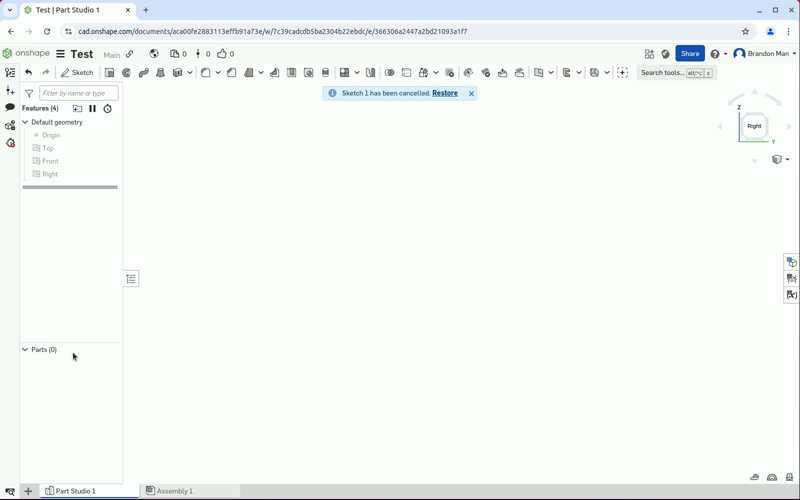
mouse_move(73, 352)
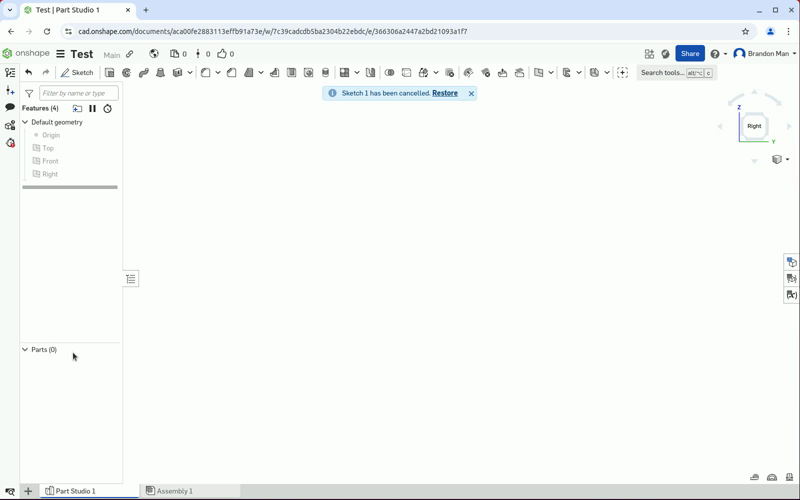
key(shift+y)
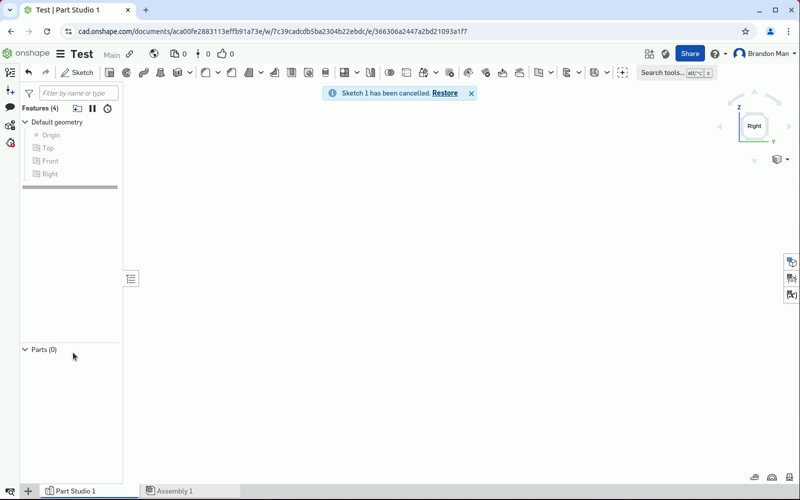
key(shift+s)
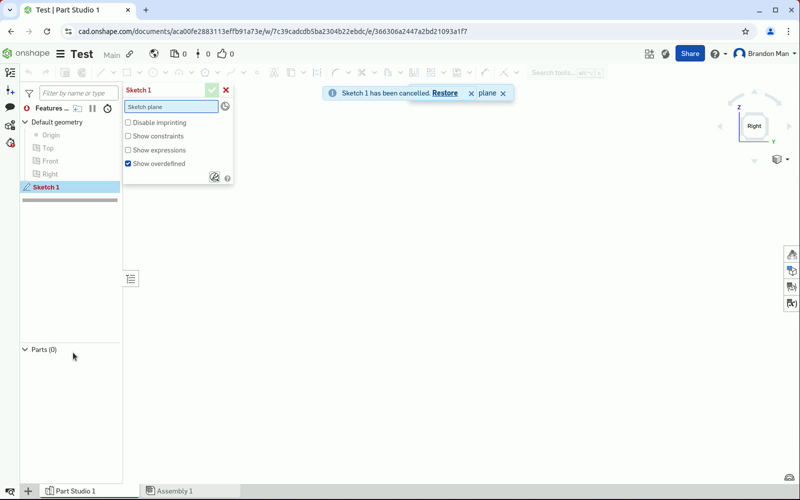
mouse_move(73, 176)
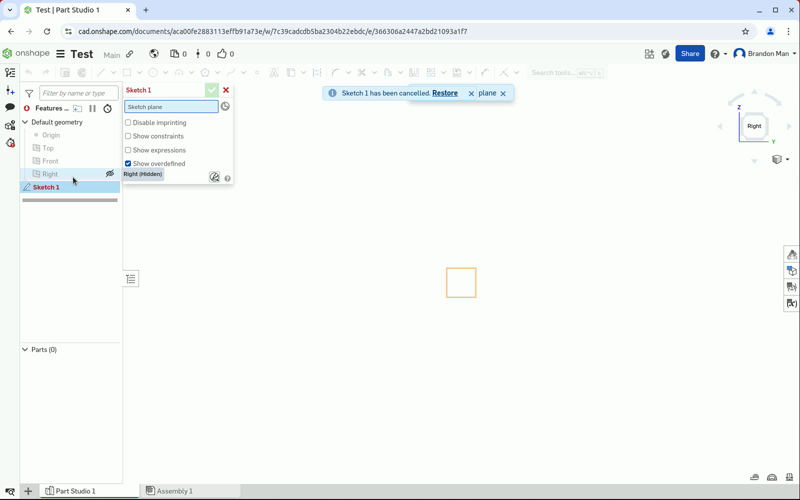
click(73, 176)
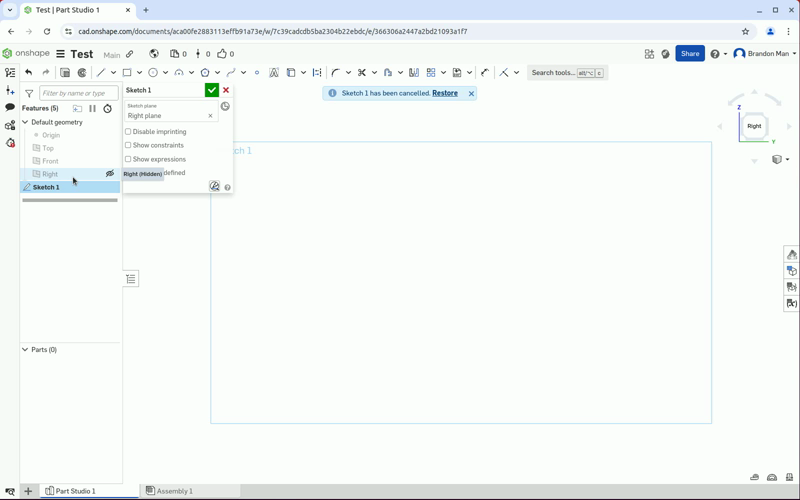
mouse_move(73, 352)
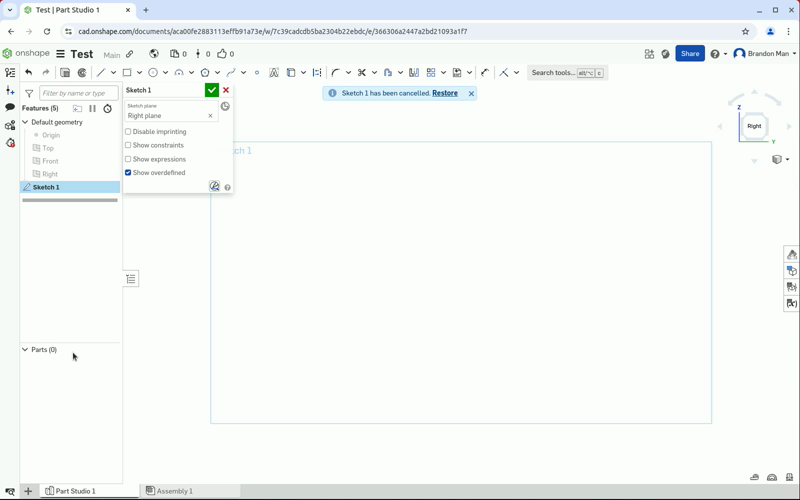
key(y)
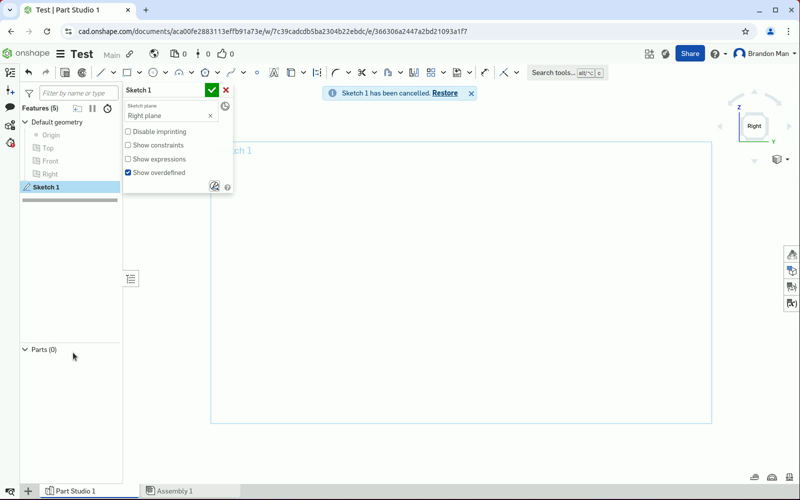
key(c)
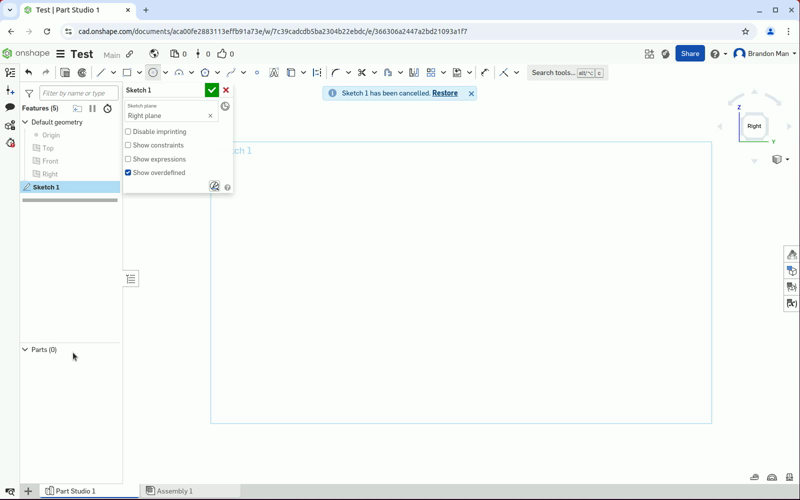
key_down(shift)
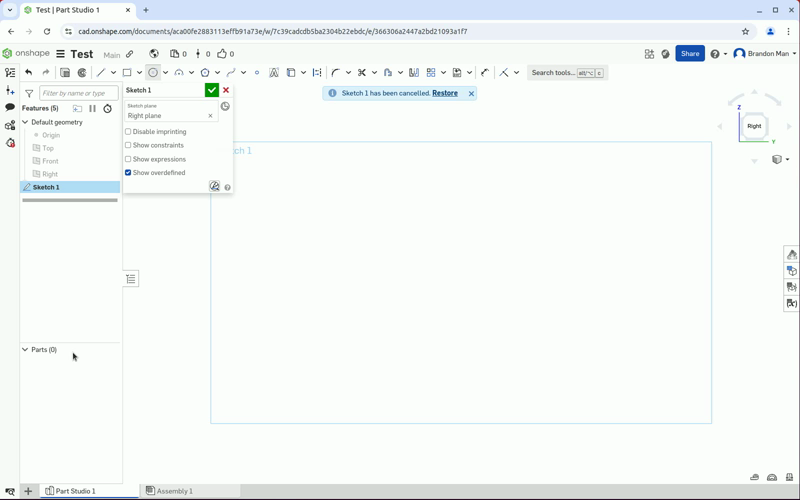
mouse_move(460, 282)
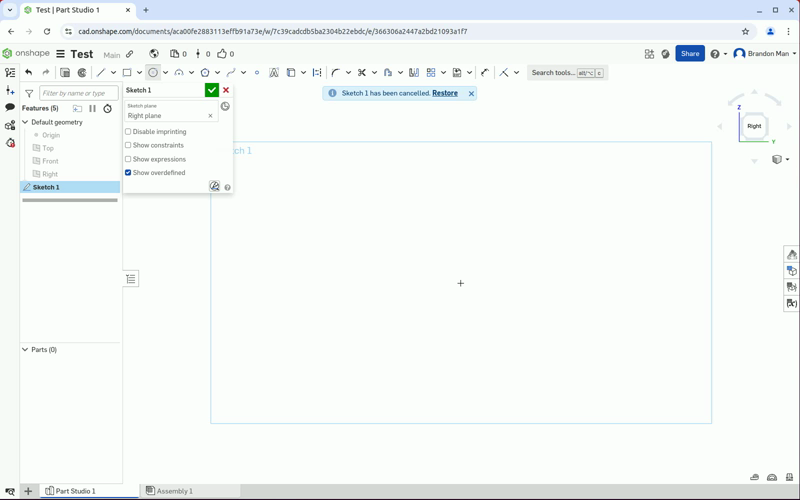
click(460, 282)
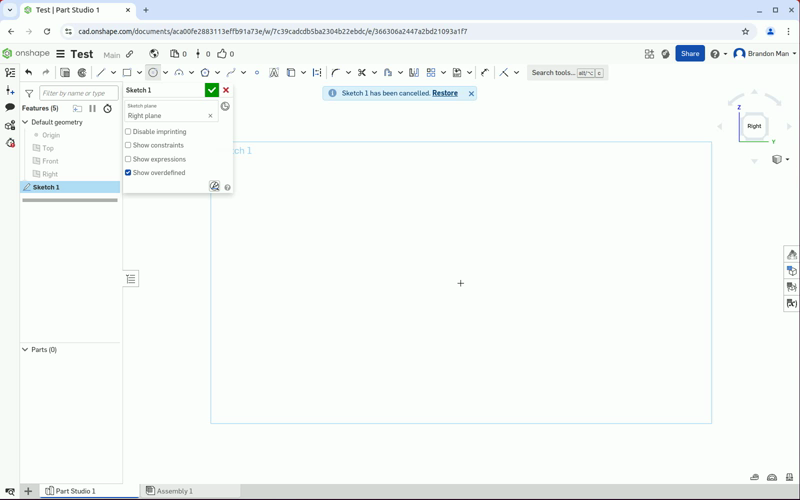
key_up(shift)
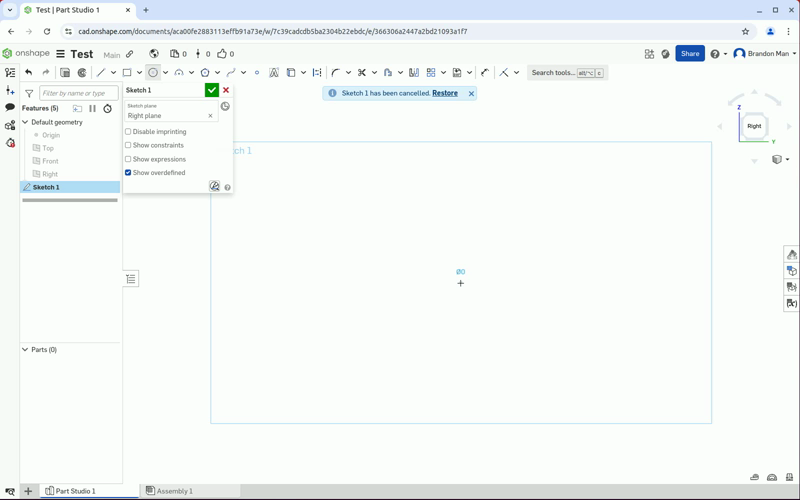
mouse_move(467, 282)
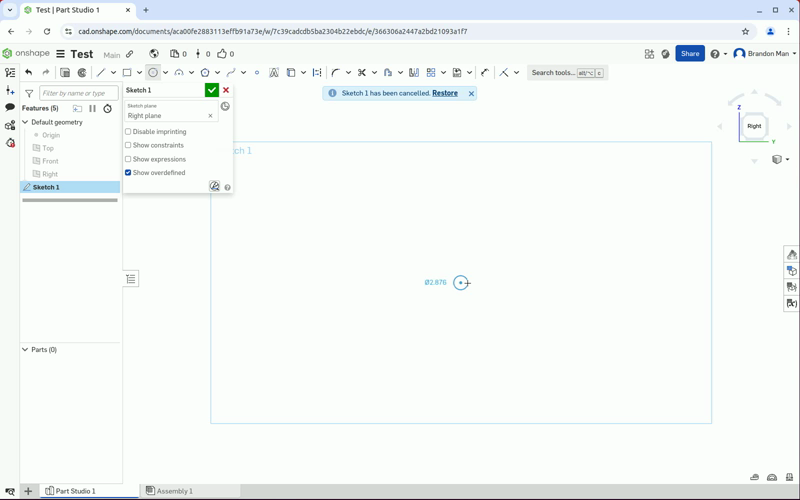
click(467, 282)
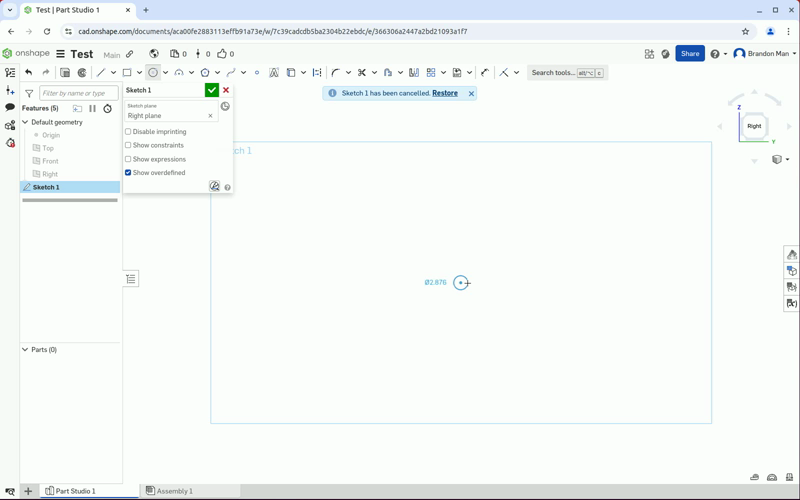
key(esc)
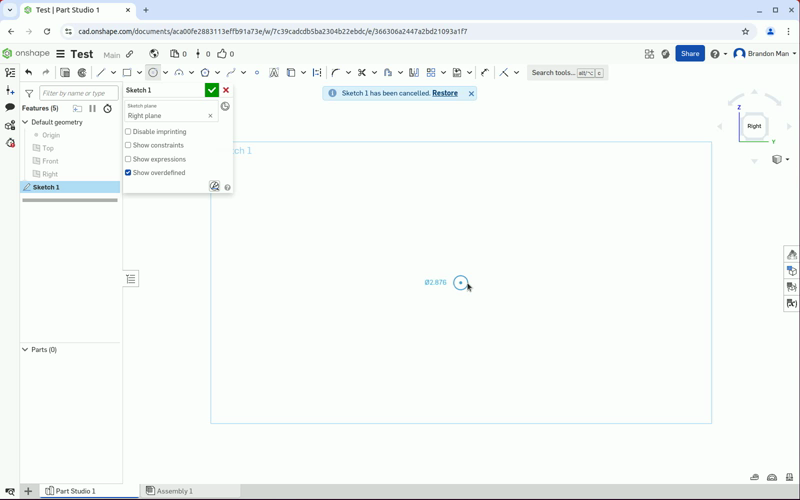
key(c)
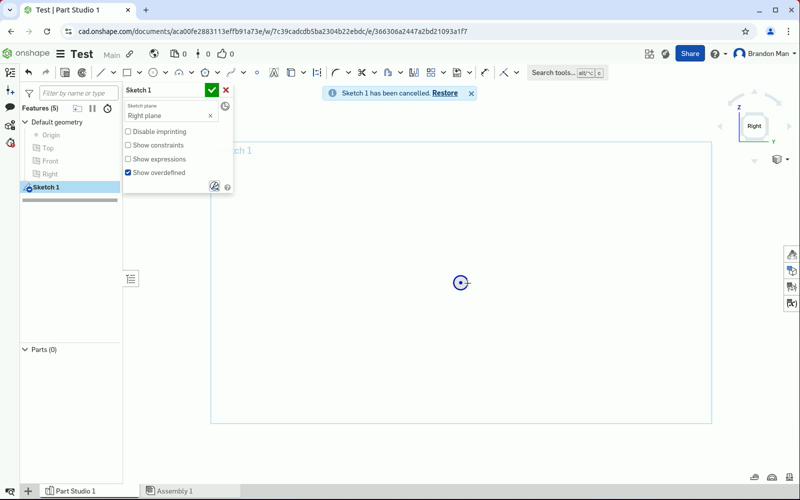
key_down(shift)
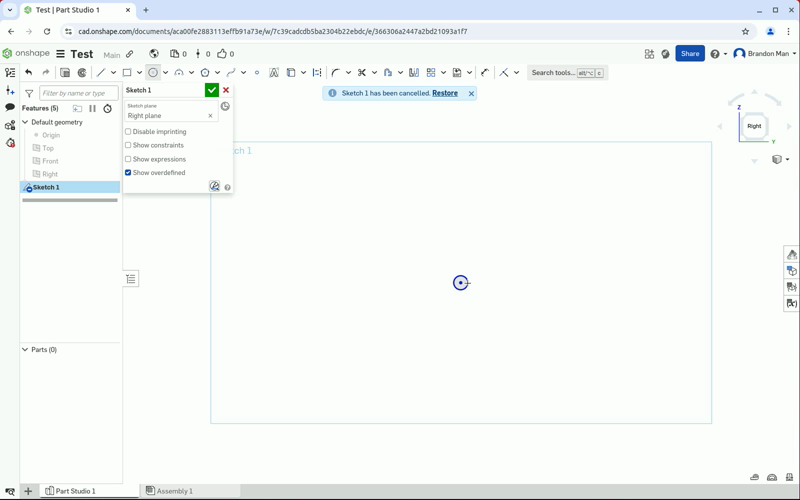
mouse_move(460, 282)
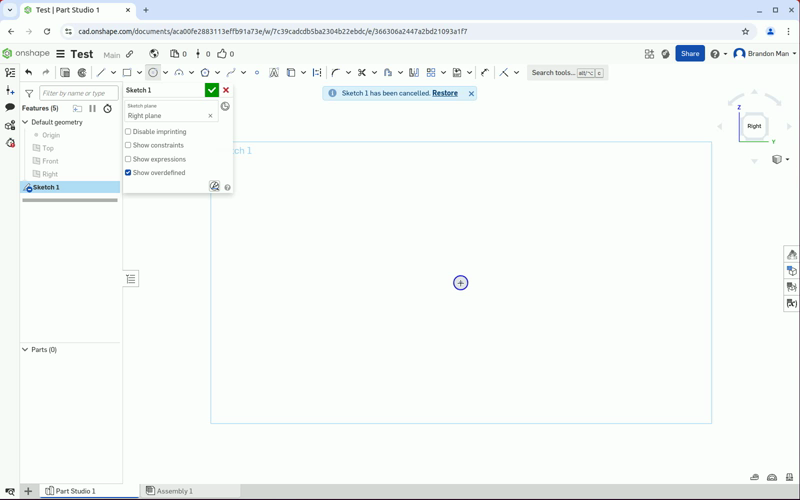
click(460, 282)
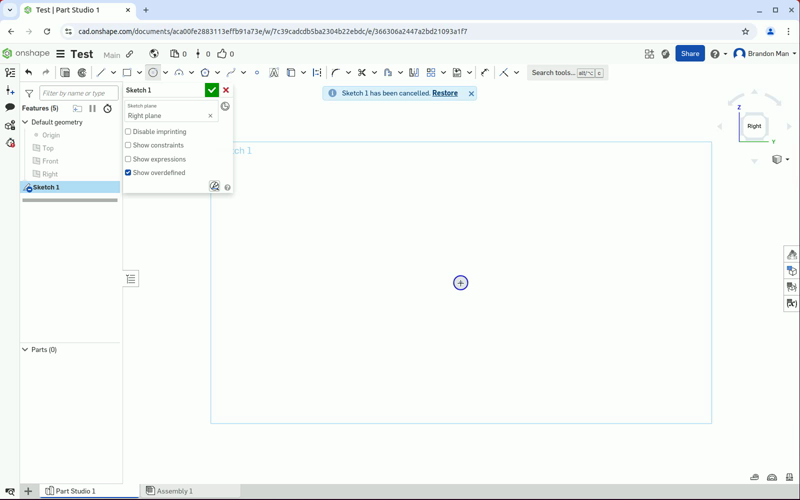
key_up(shift)
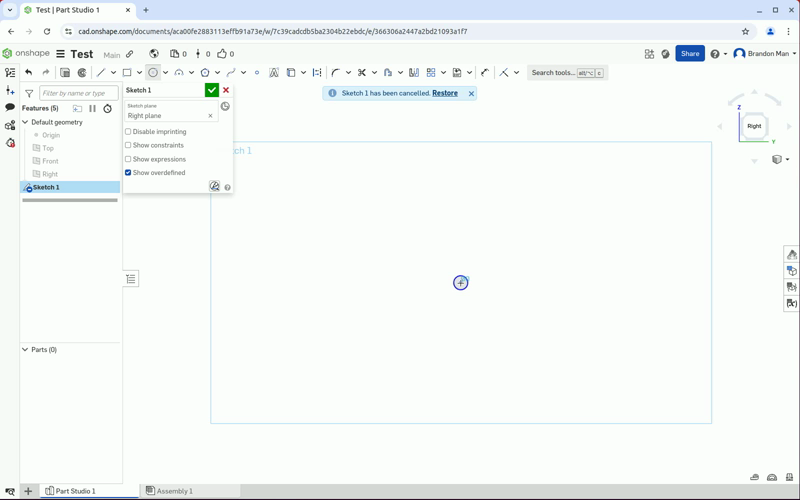
mouse_move(464, 282)
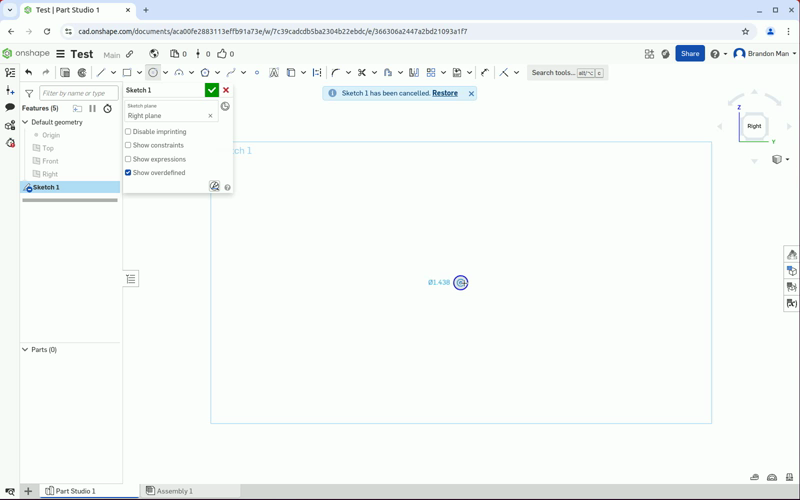
scroll(6)
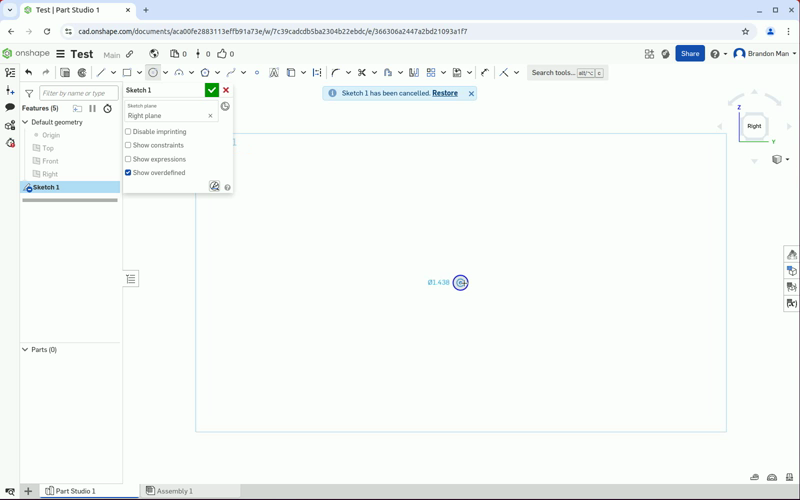
scroll(6)
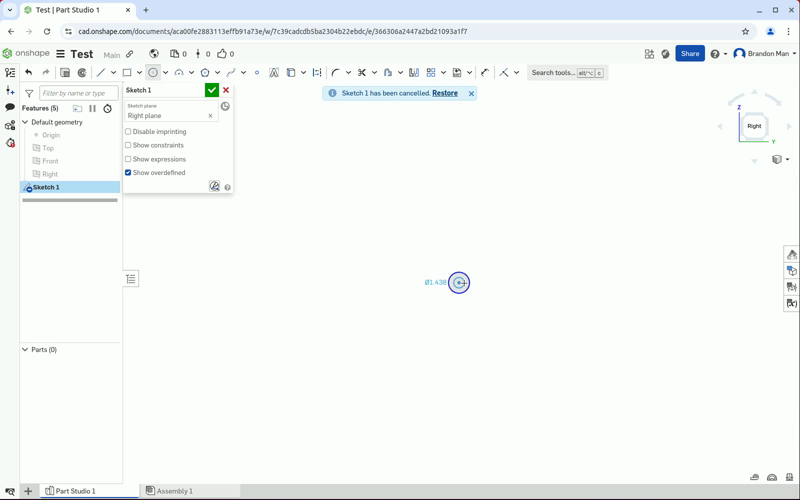
scroll(6)
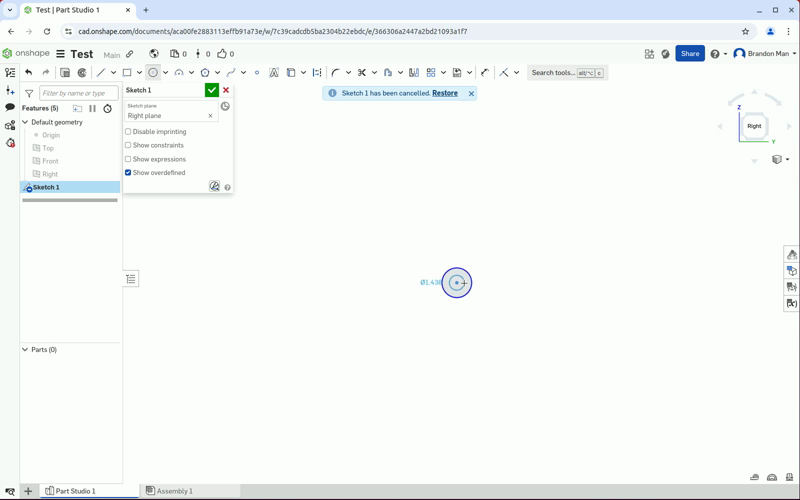
scroll(6)
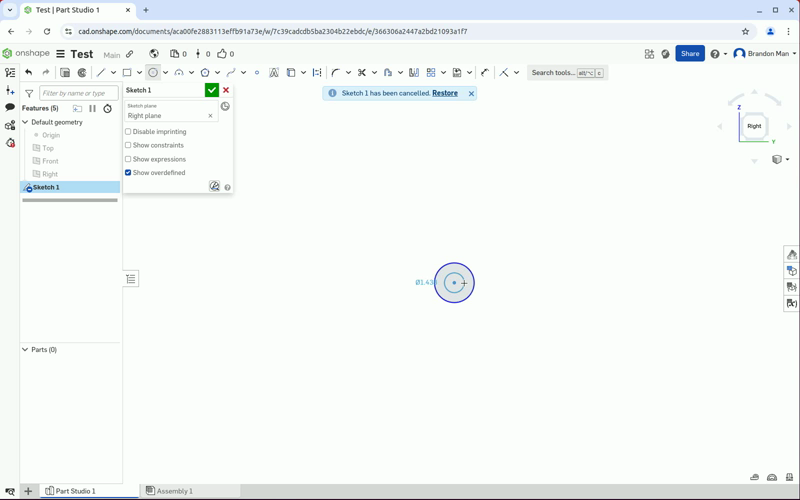
scroll(6)
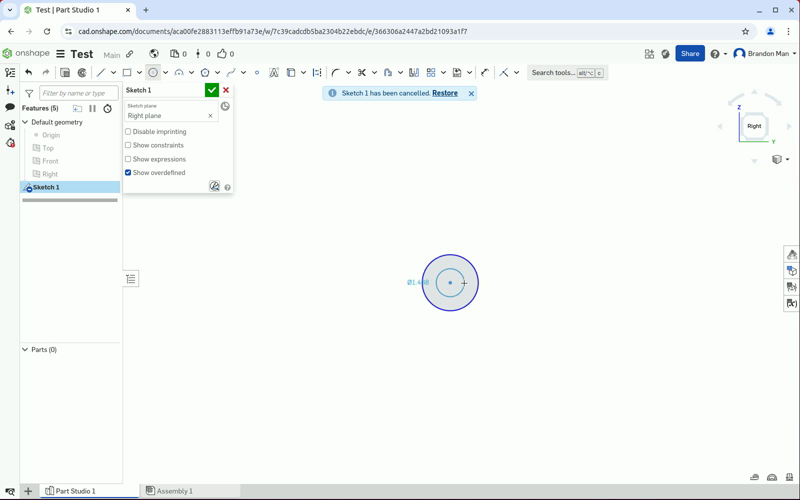
scroll(6)
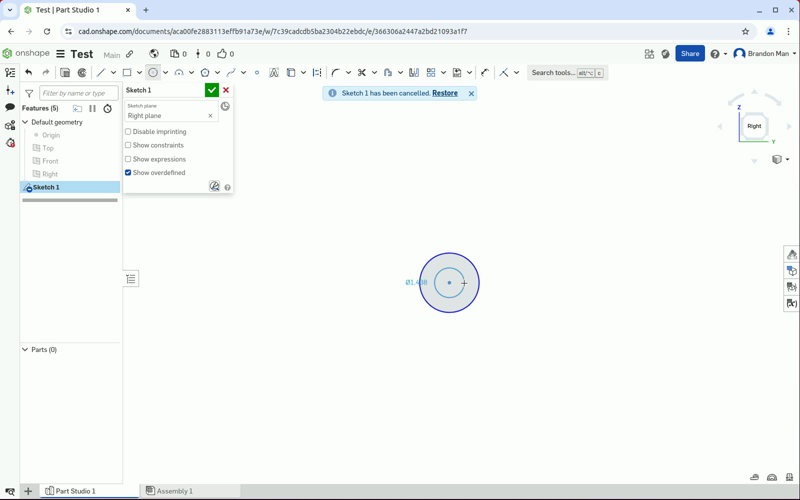
scroll(6)
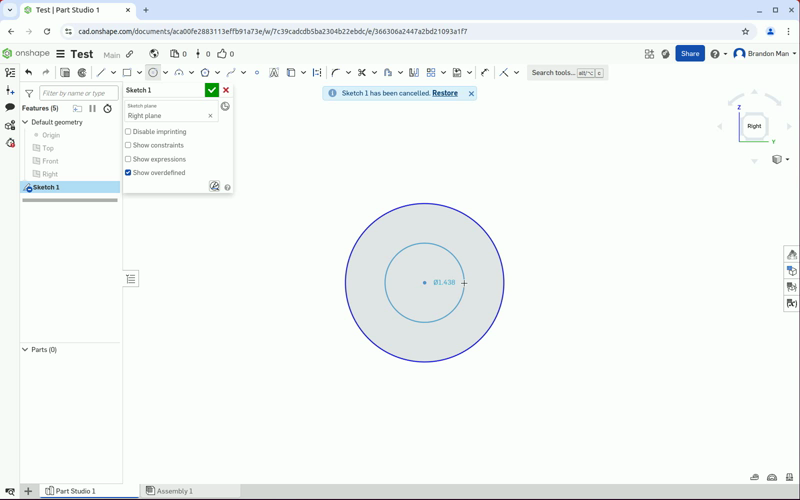
click(464, 282)
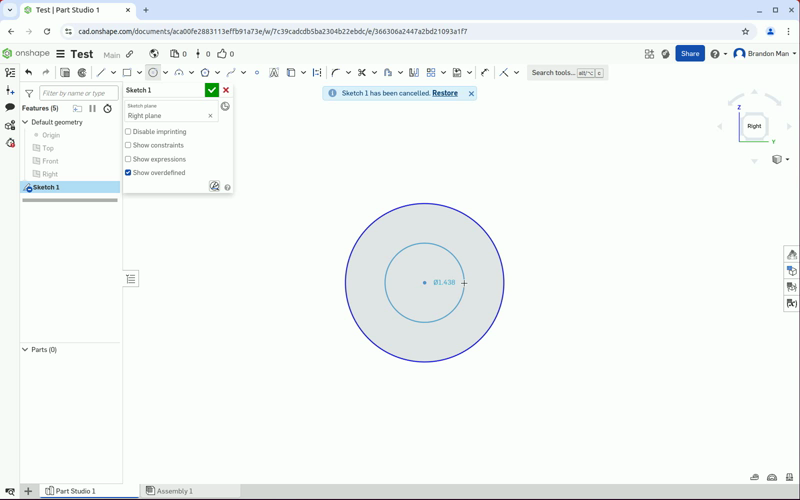
scroll(-6)
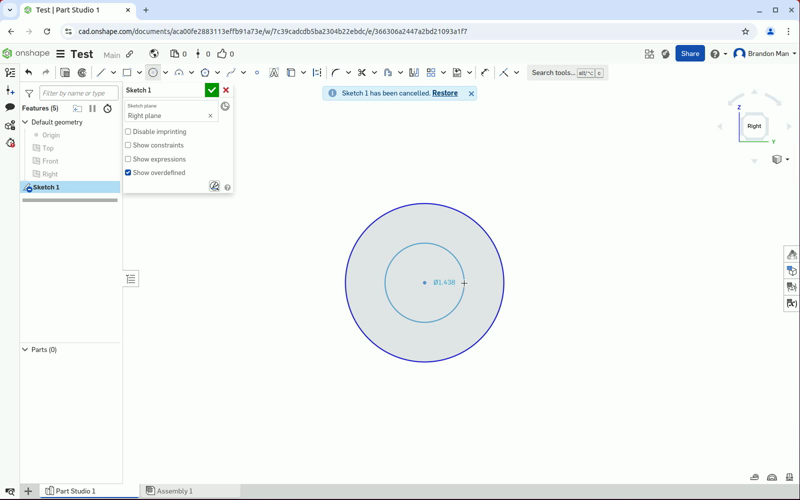
scroll(-6)
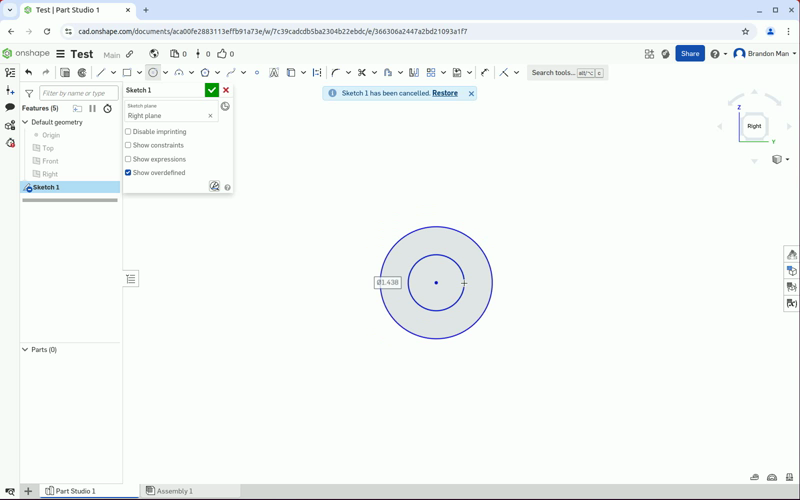
scroll(-6)
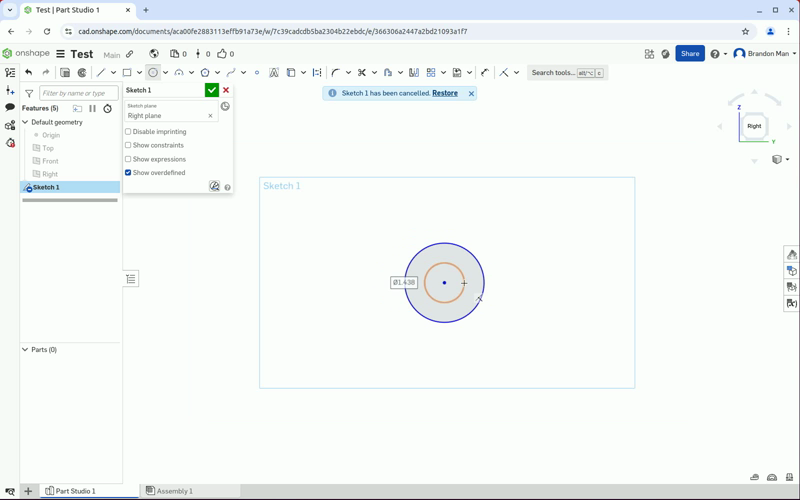
scroll(-6)
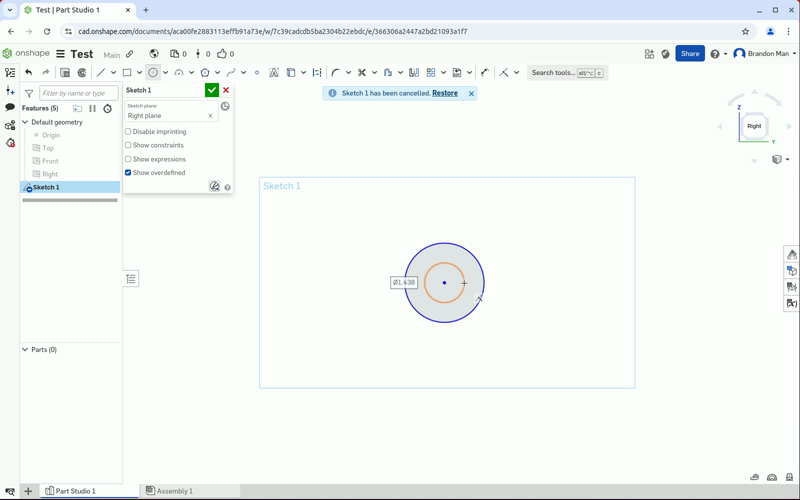
scroll(-6)
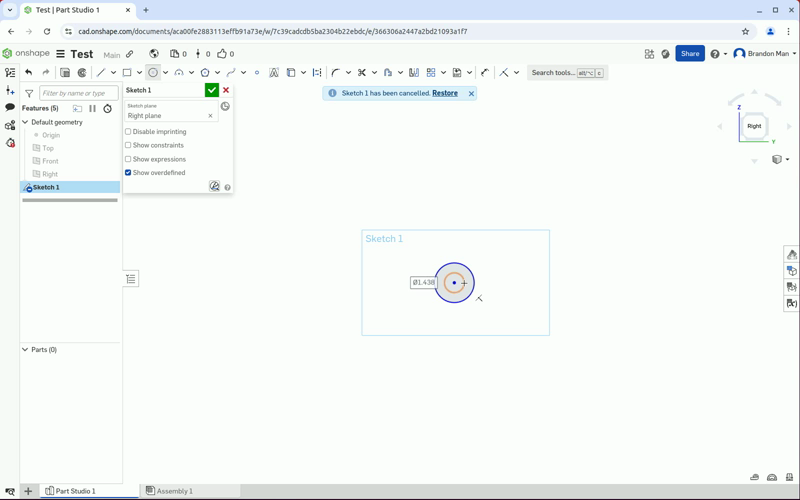
scroll(-6)
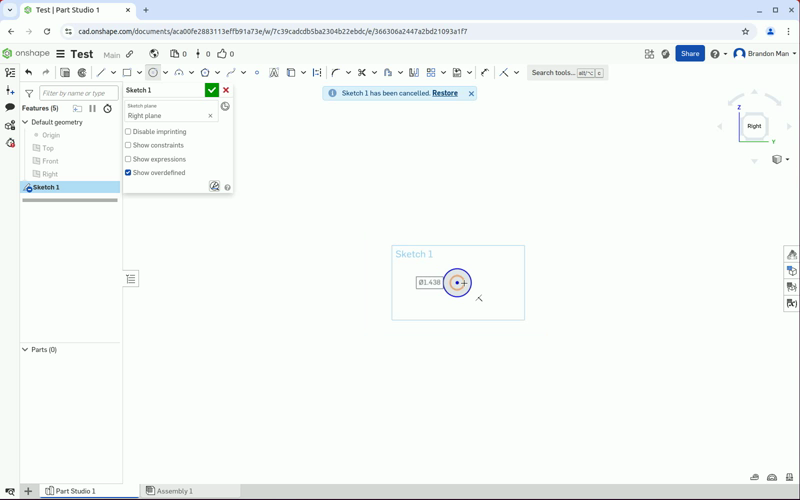
scroll(-6)
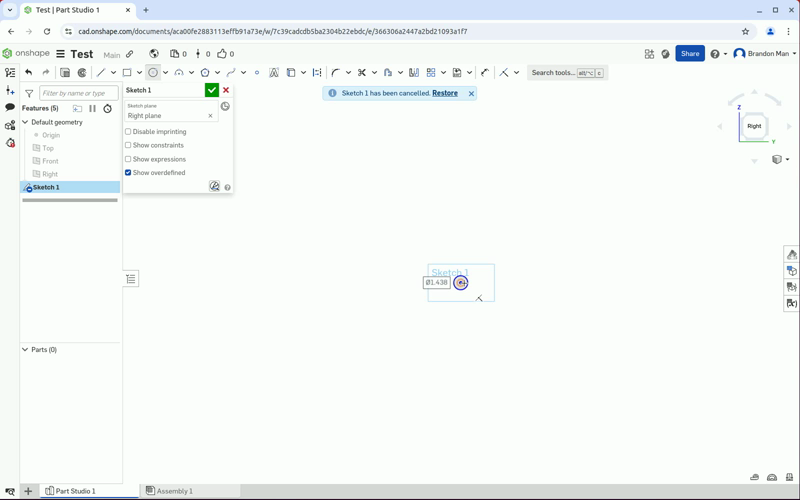
key(esc)
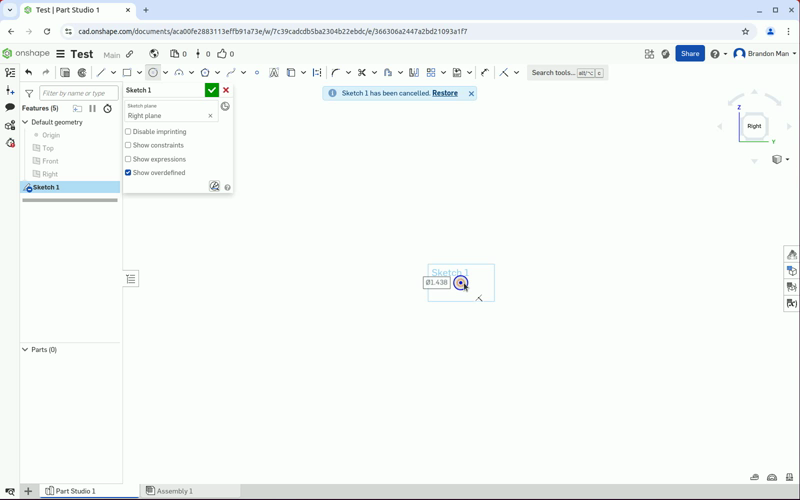
mouse_move(455, 279)
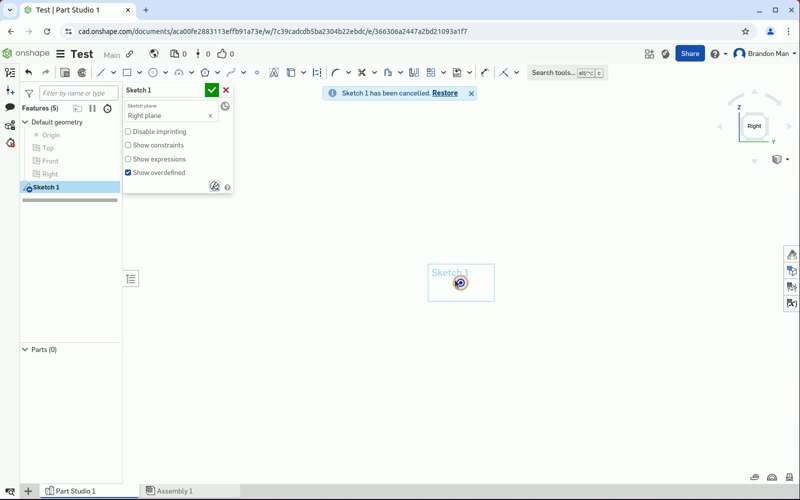
scroll(6)
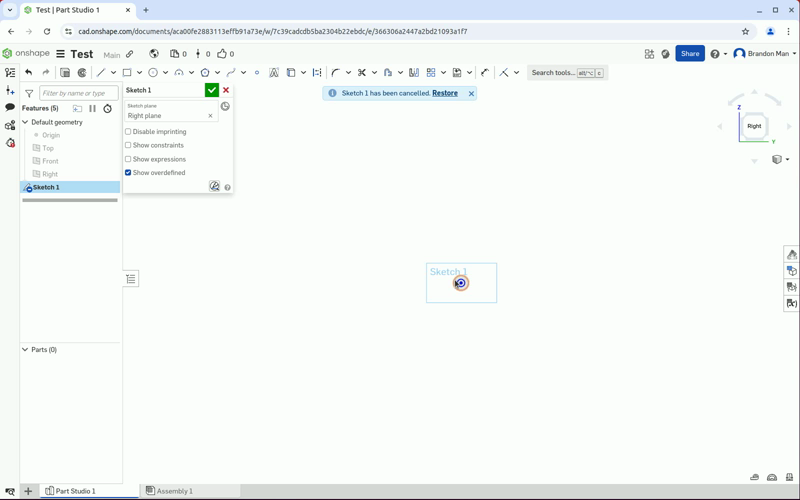
scroll(6)
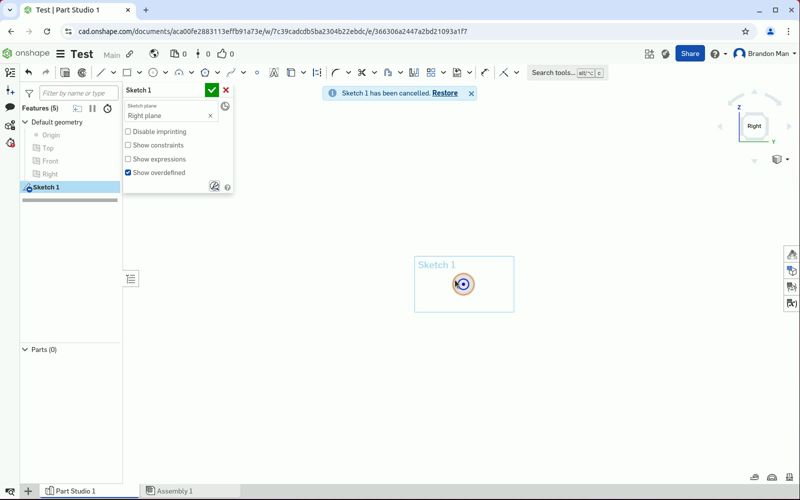
scroll(6)
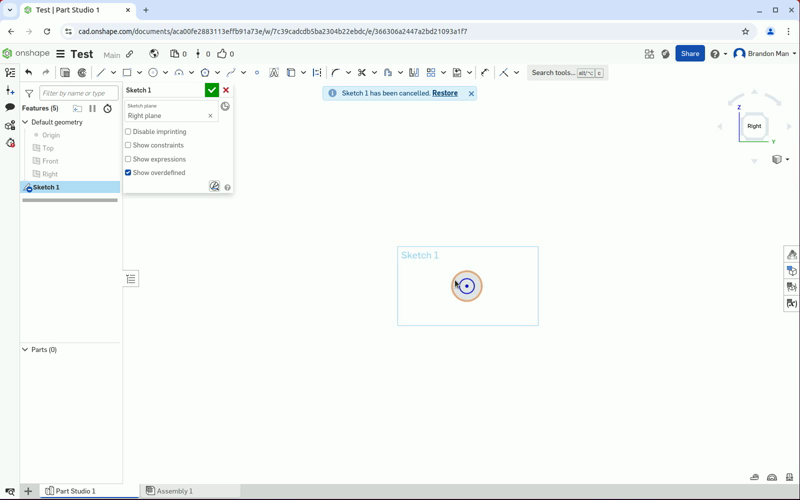
scroll(6)
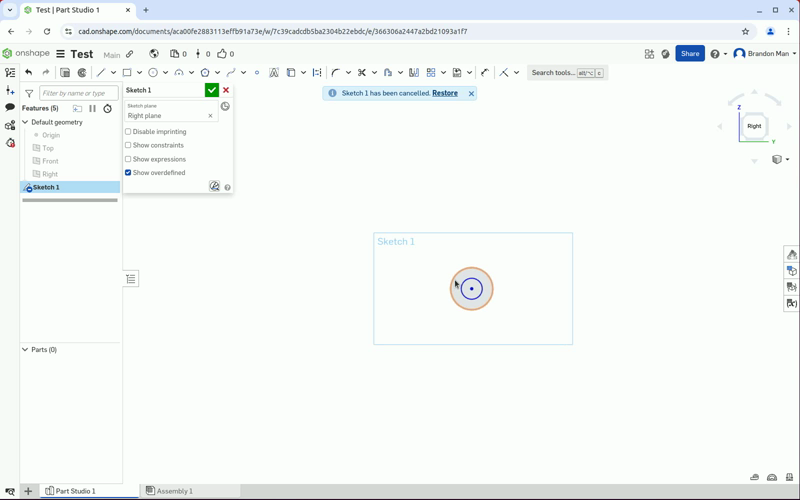
scroll(6)
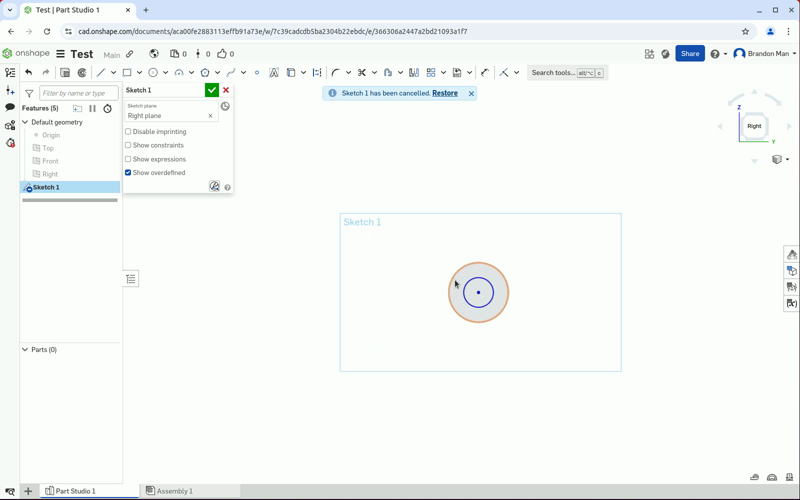
scroll(6)
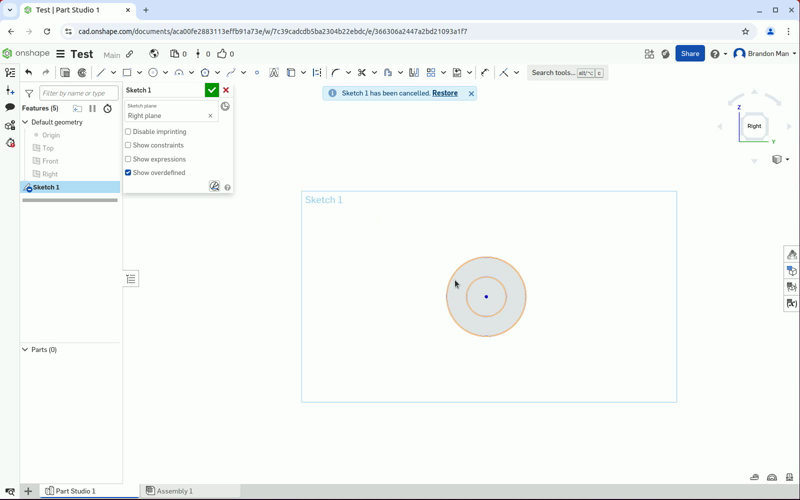
scroll(6)
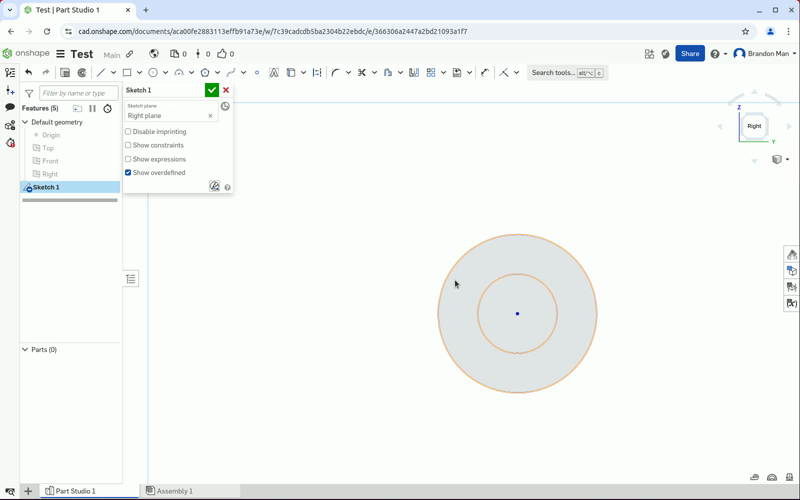
click(455, 279)
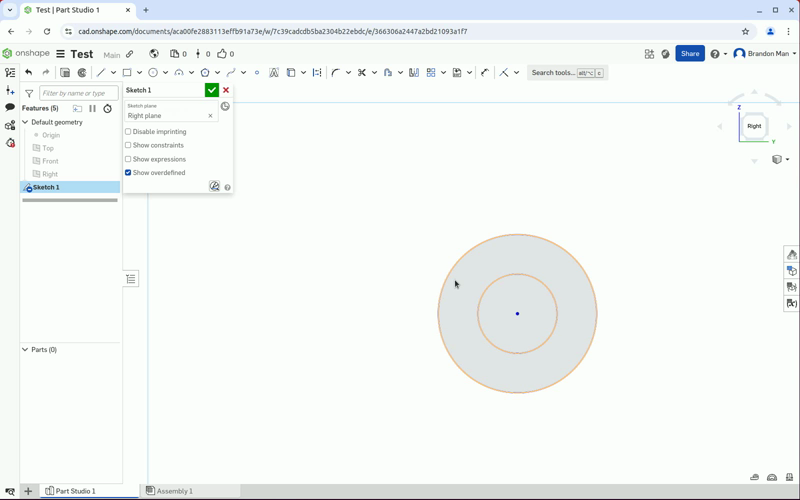
scroll(-6)
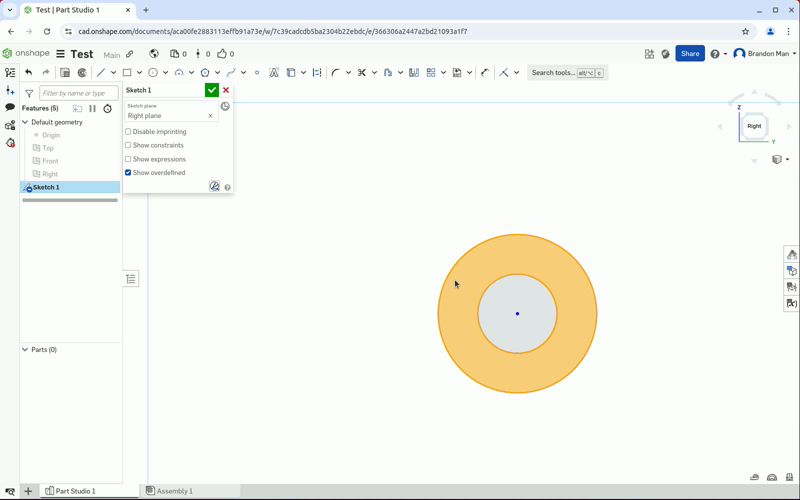
scroll(-6)
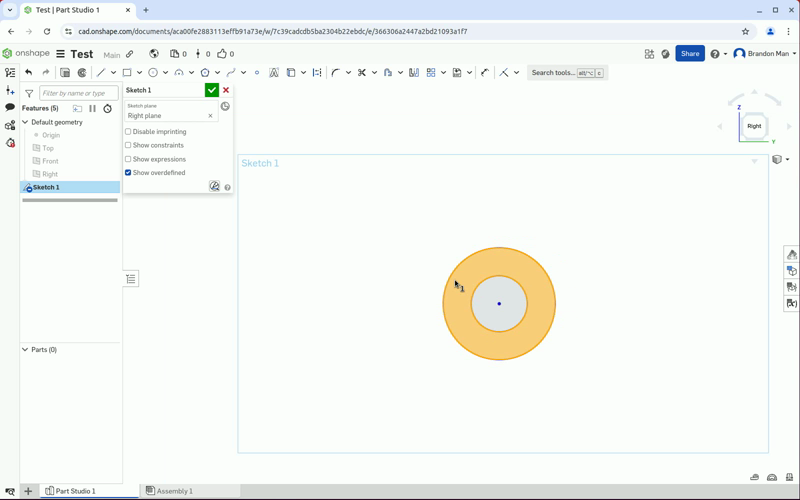
scroll(-6)
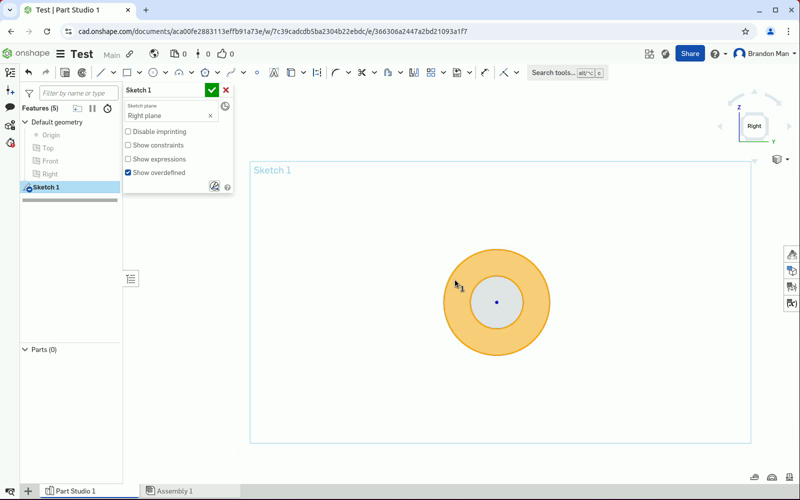
scroll(-6)
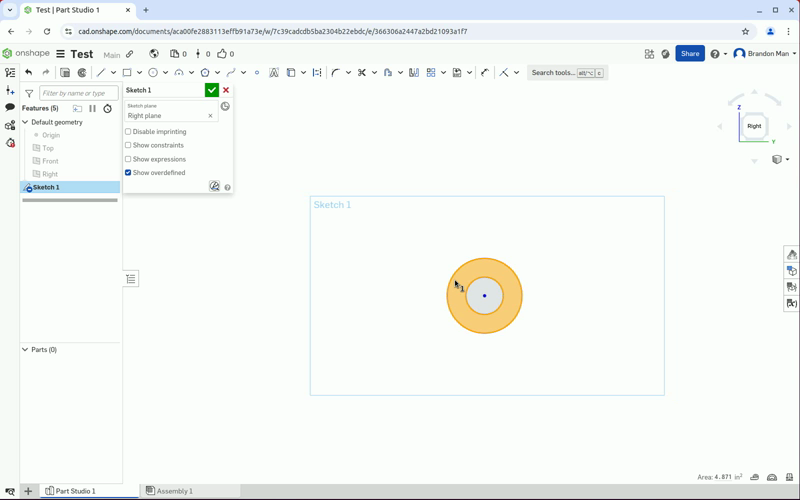
scroll(-6)
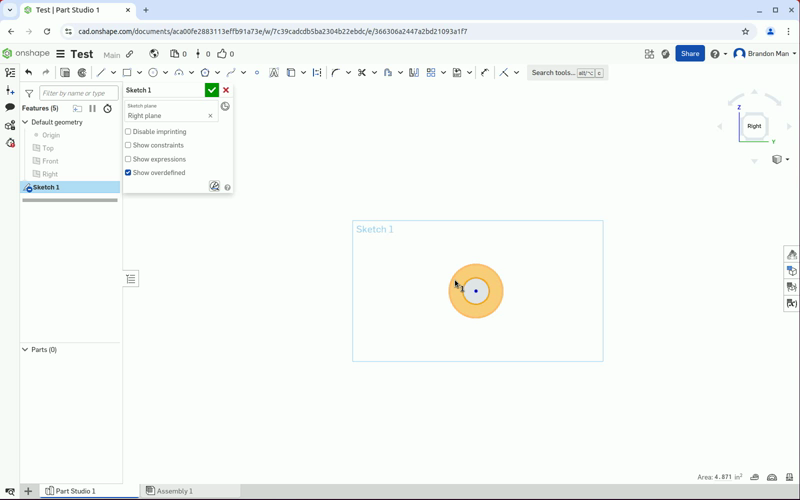
scroll(-6)
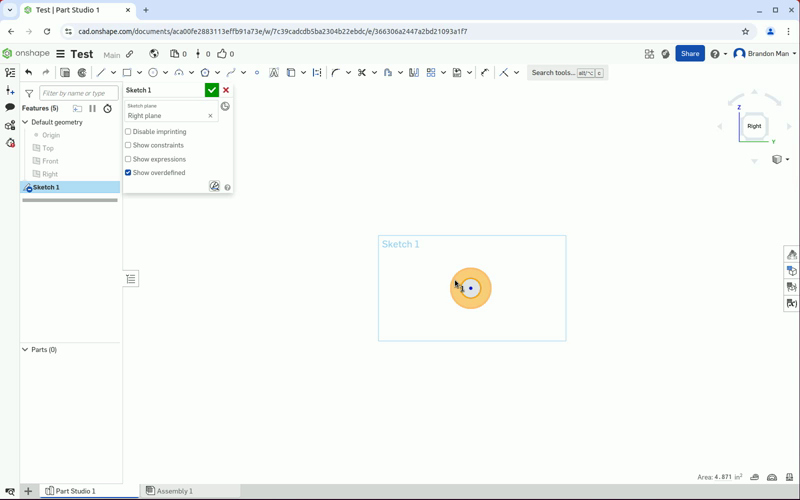
scroll(-6)
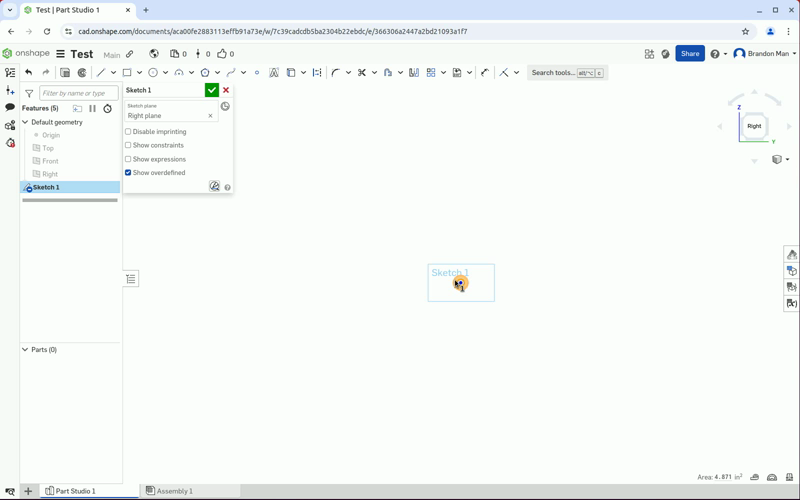
mouse_move(73, 352)
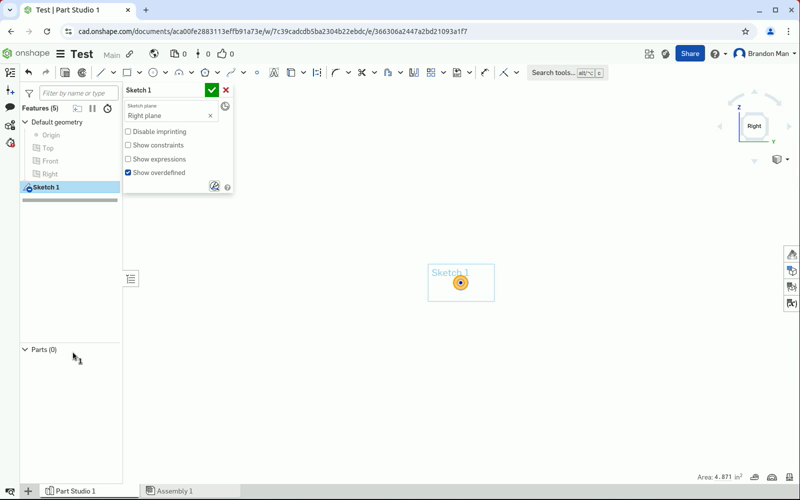
key(shift+y)
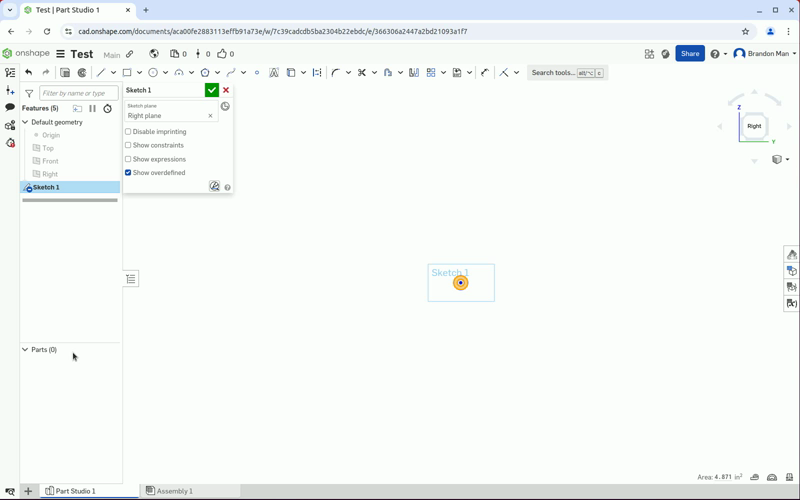
key(shift+e)
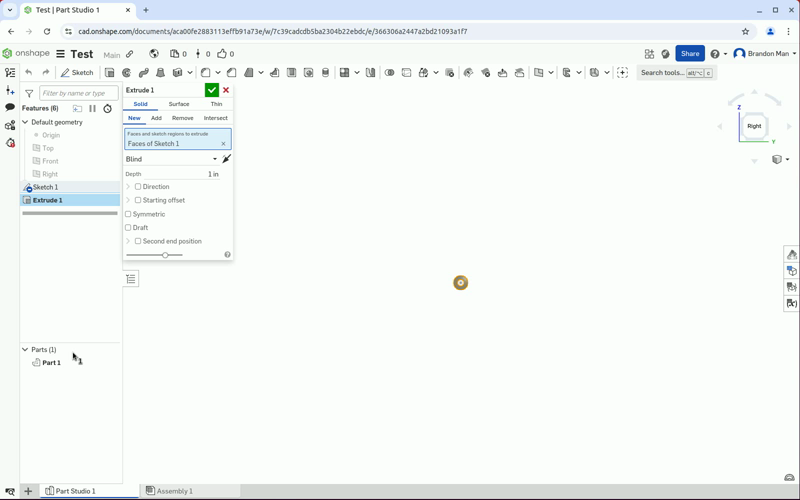
mouse_move(143, 106)
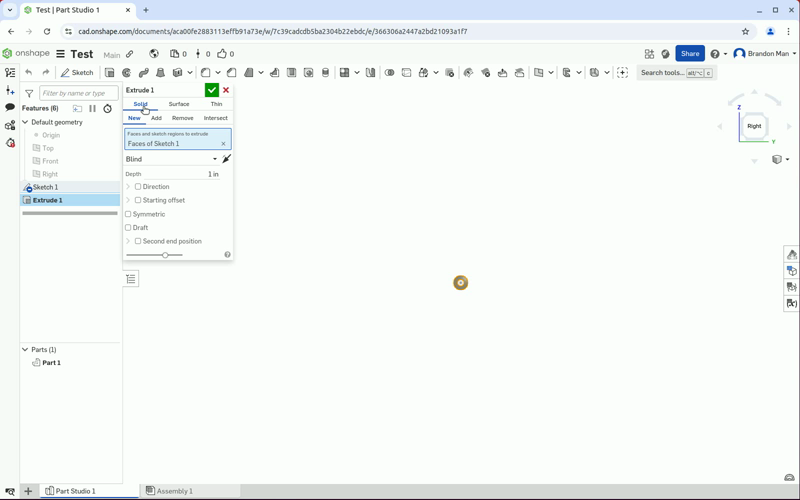
click(143, 106)
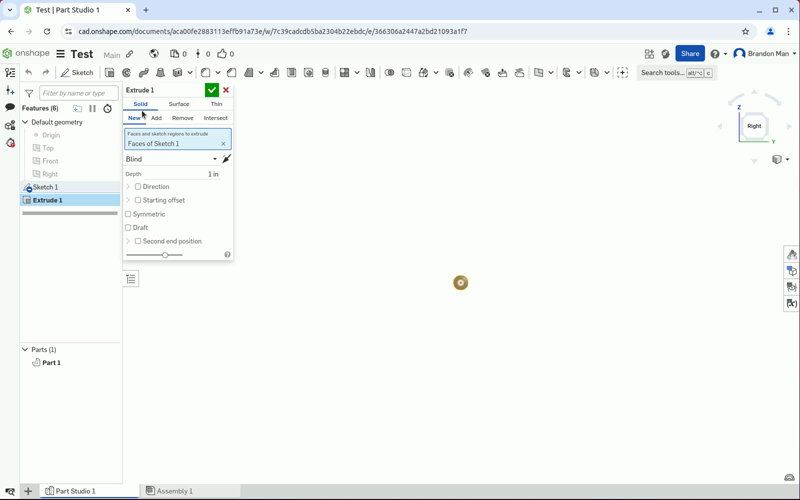
mouse_move(137, 120)
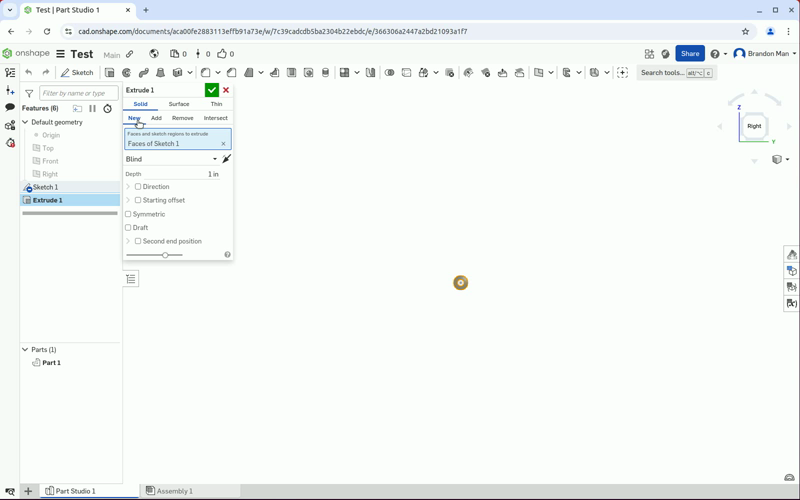
click(137, 120)
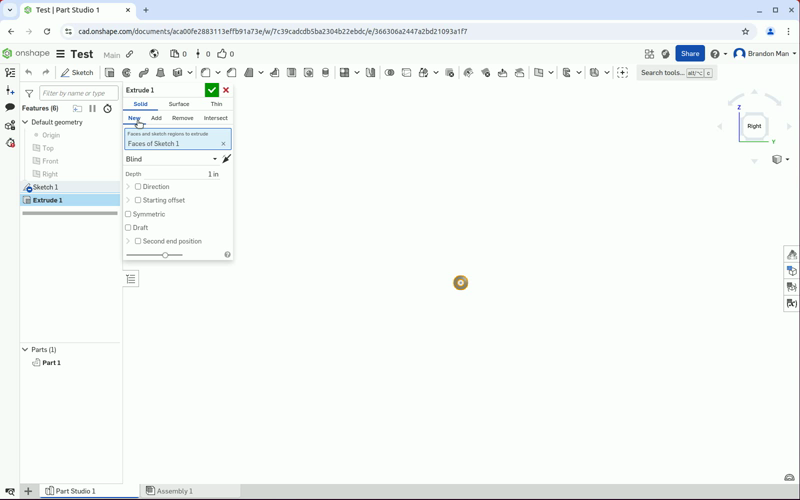
key(tab, 4)
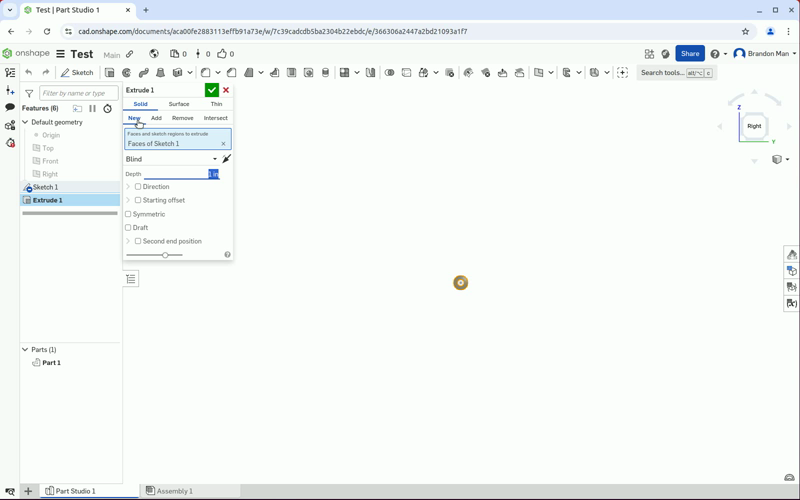
text(2.888)
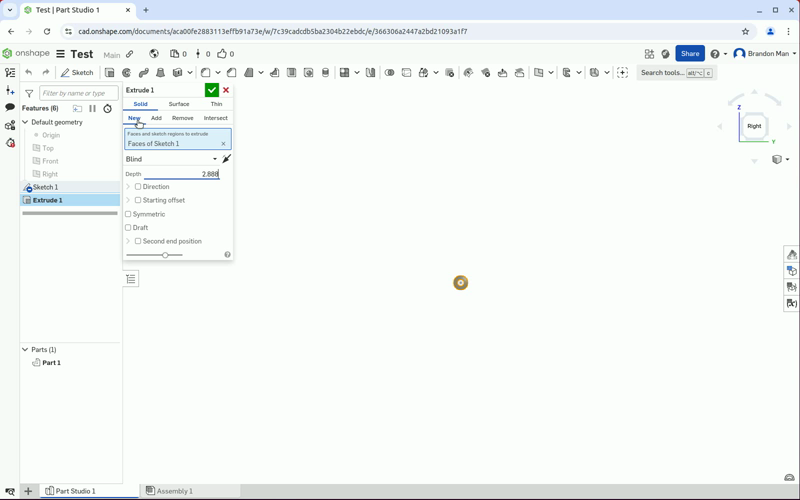
key(tab, 3)
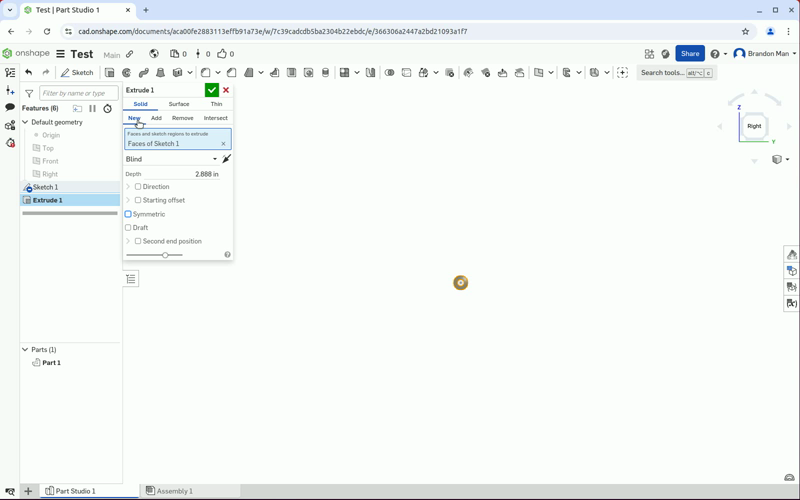
key(space)
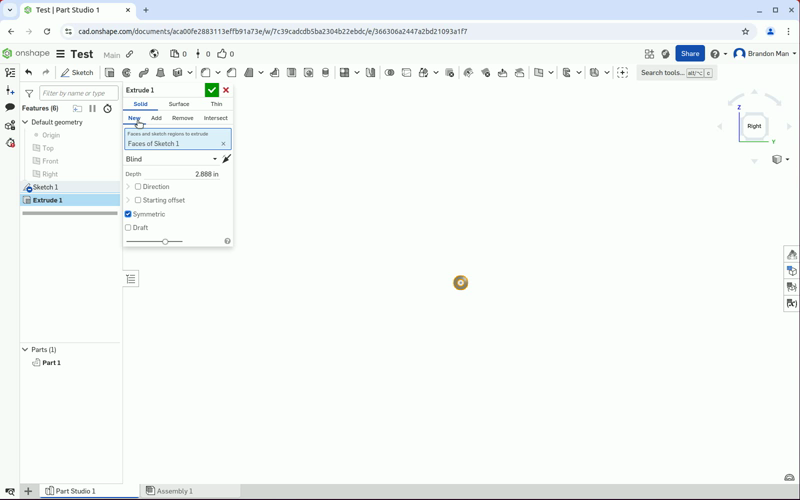
key(enter)
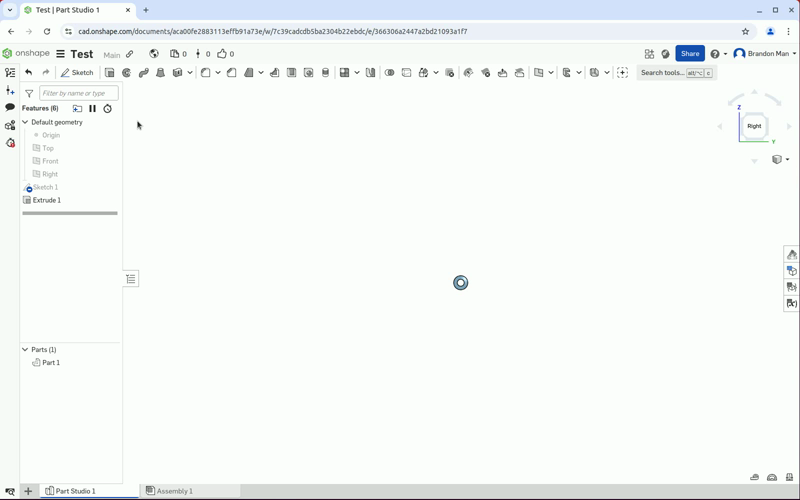
key(shift+h)
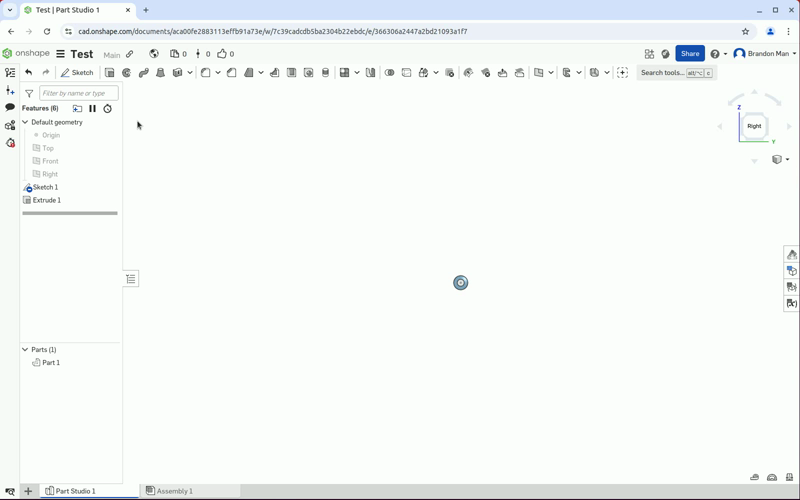
key(shift+h)
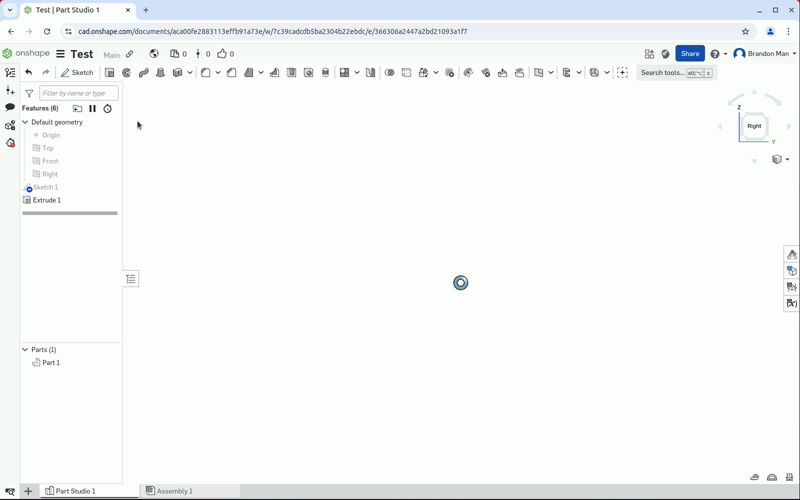
mouse_move(73, 189)
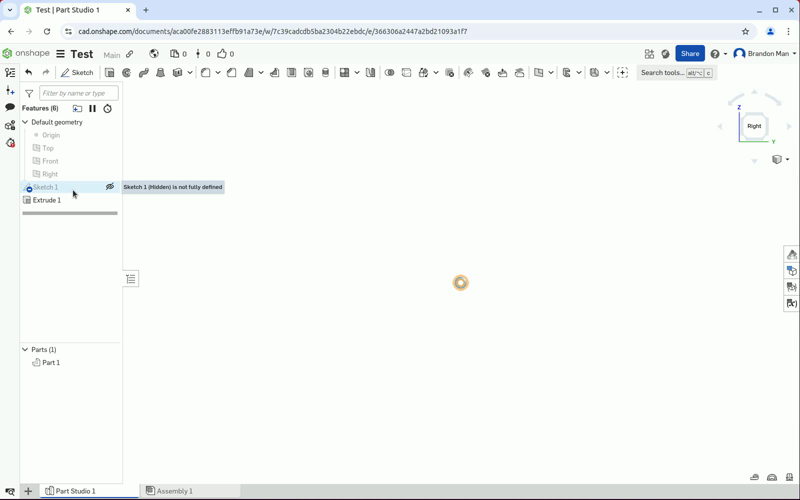
click(73, 189)
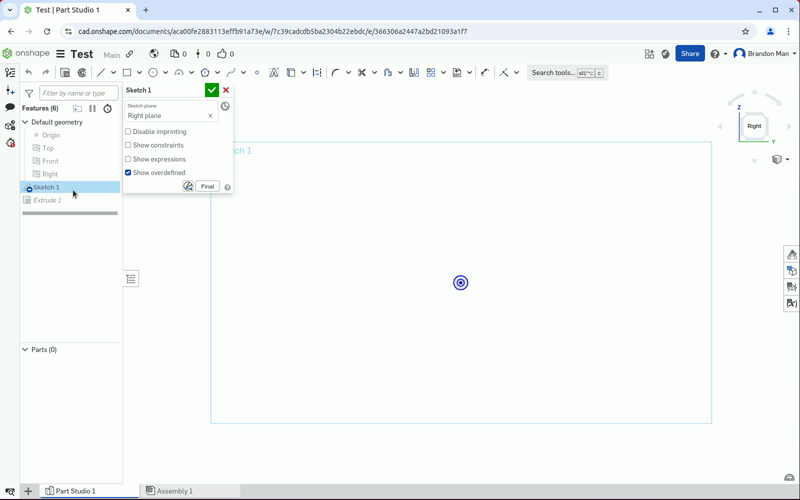
mouse_move(229, 92)
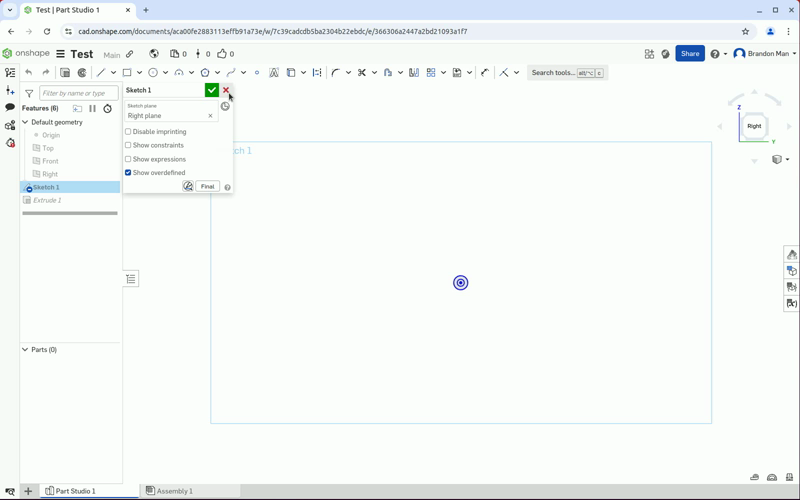
click(229, 92)
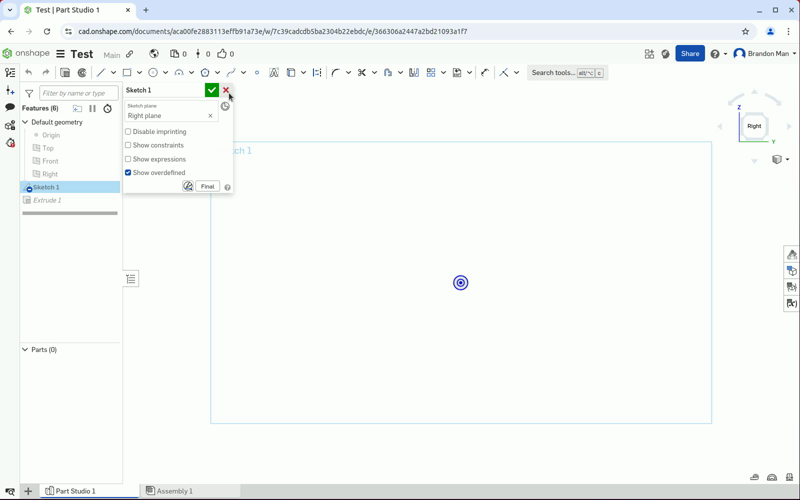
key(shift+s)
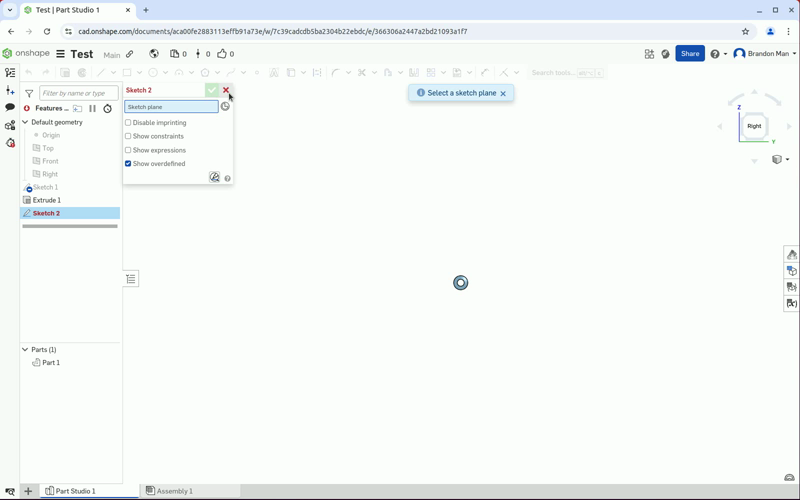
mouse_move(73, 176)
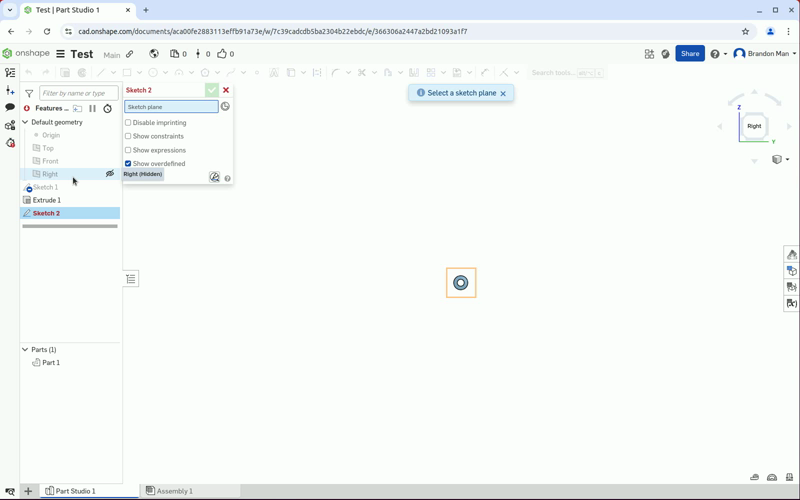
click(73, 176)
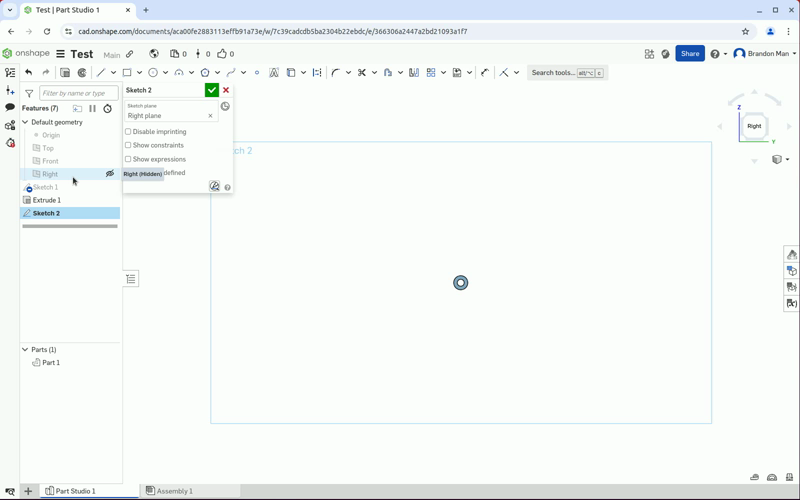
mouse_move(73, 352)
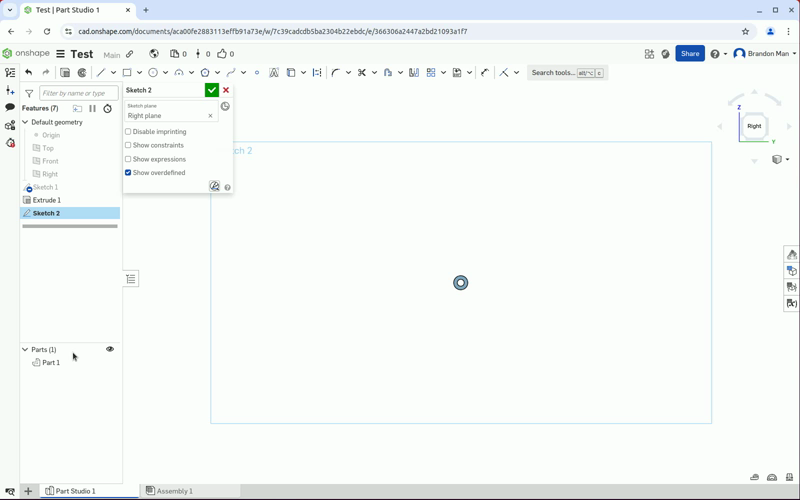
key(y)
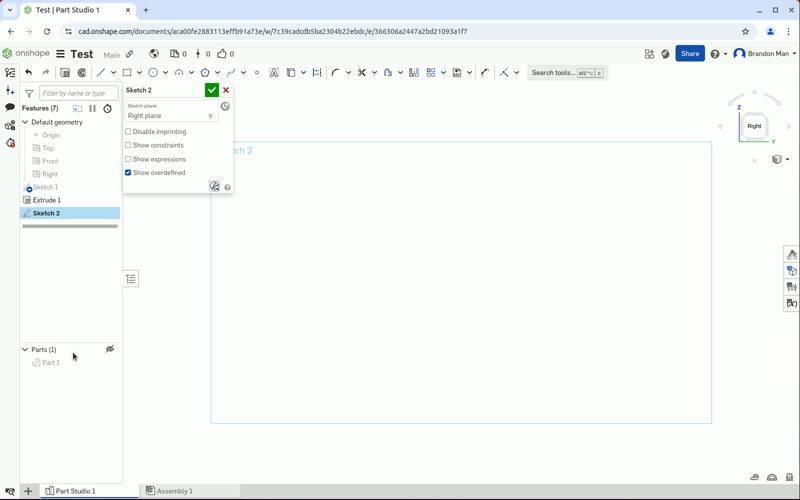
key(c)
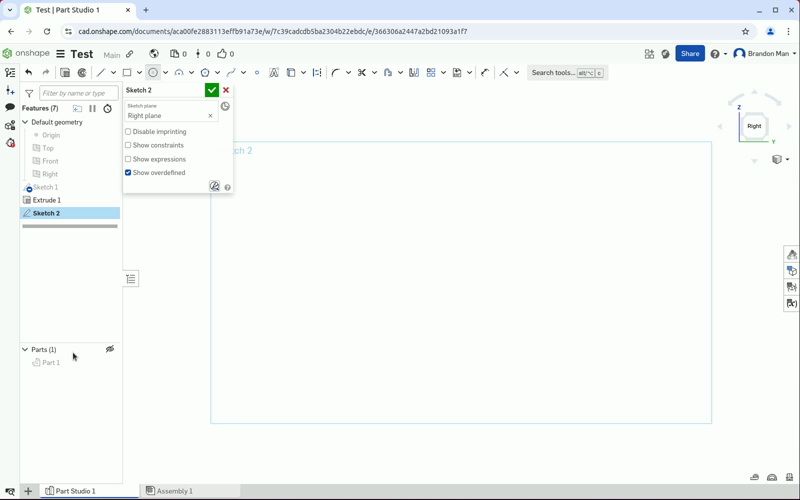
key_down(shift)
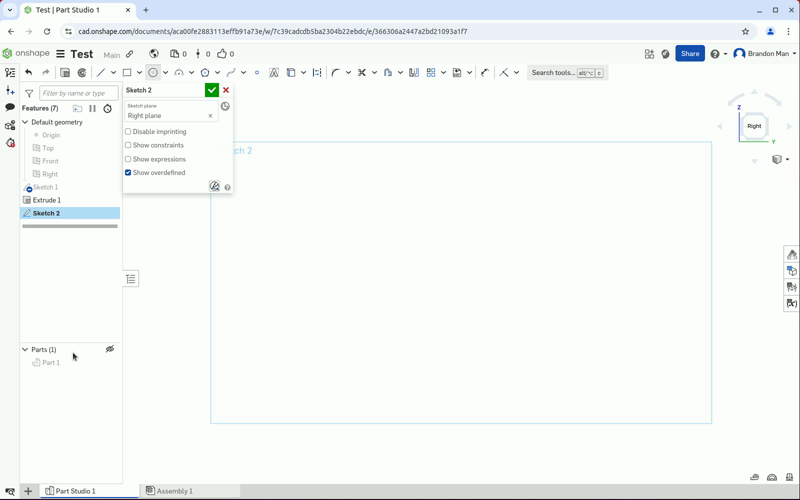
mouse_move(567, 282)
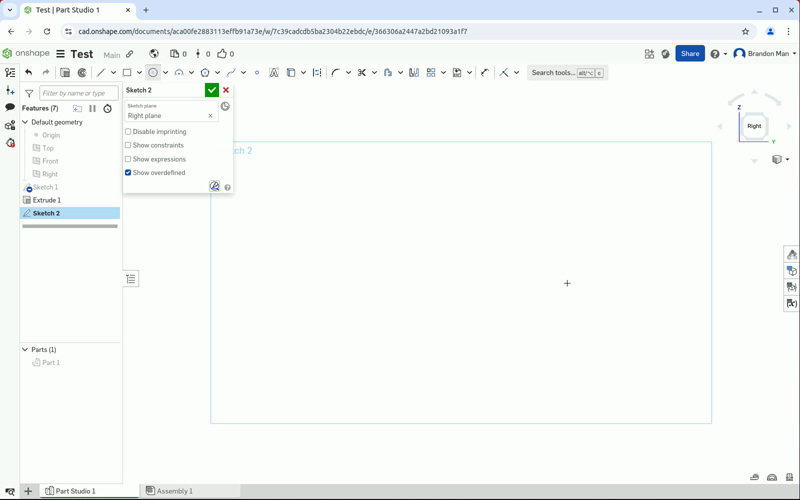
click(567, 282)
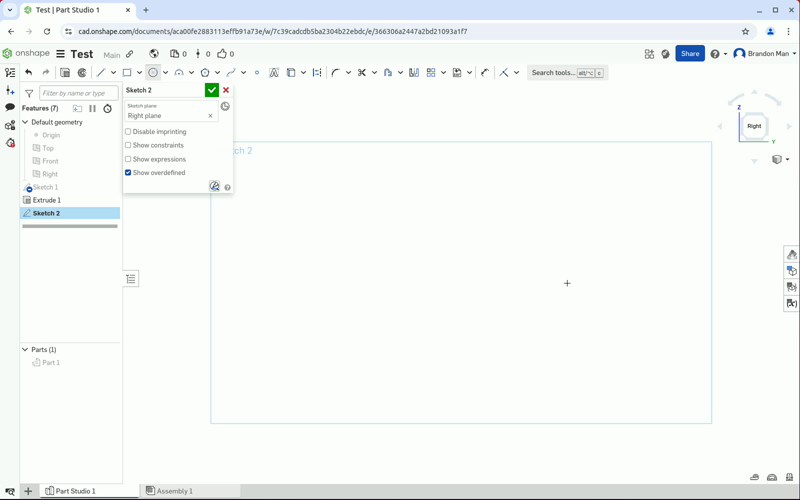
key_up(shift)
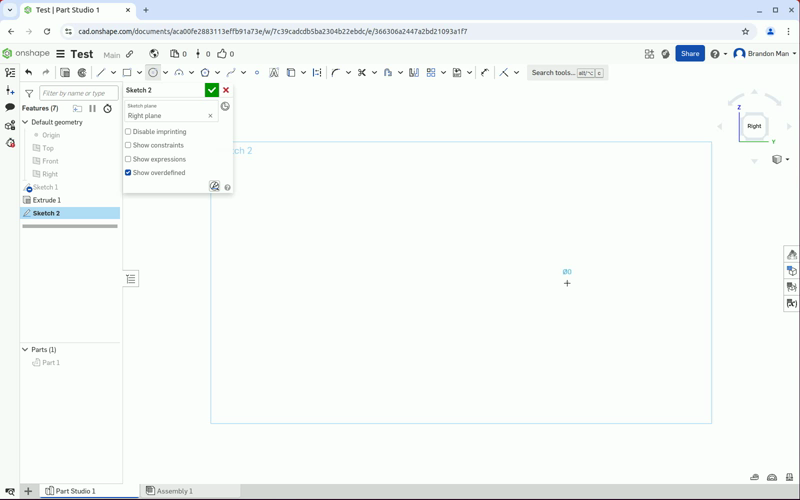
mouse_move(574, 282)
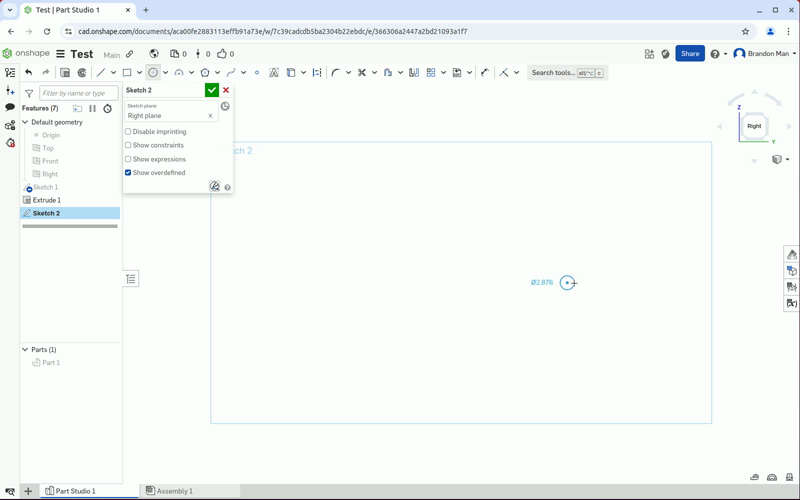
click(574, 282)
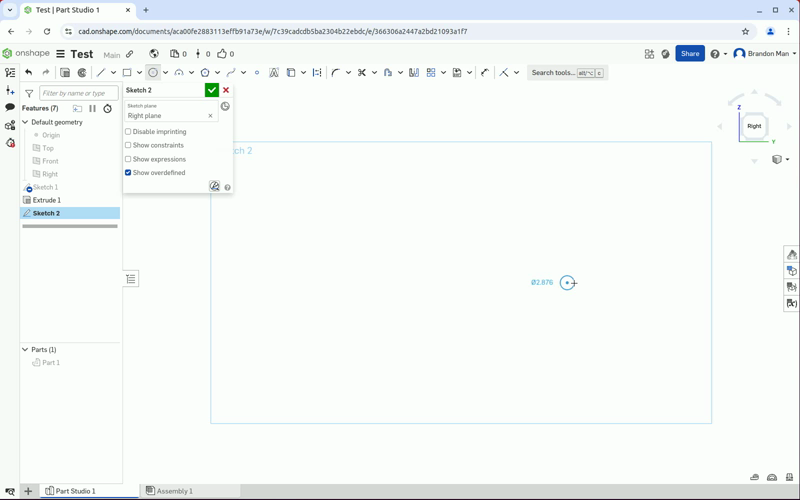
key(esc)
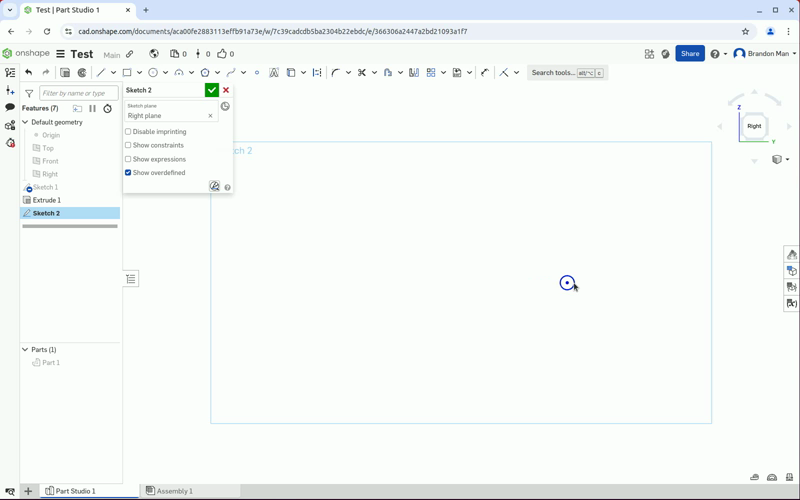
key(c)
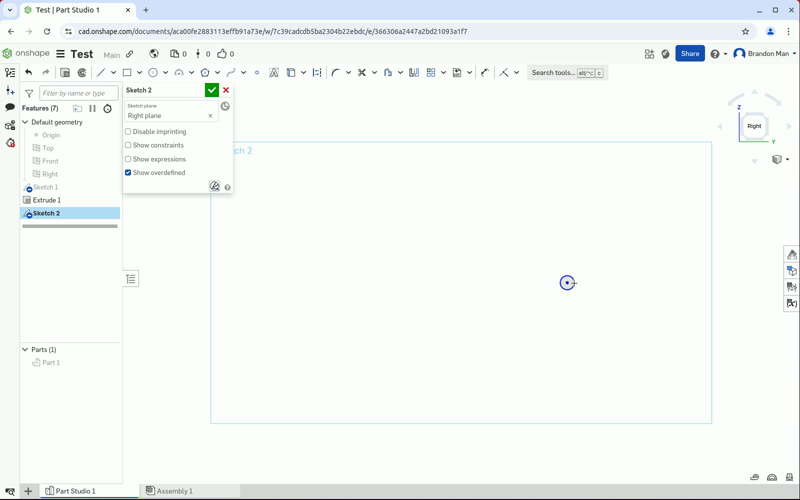
key_down(shift)
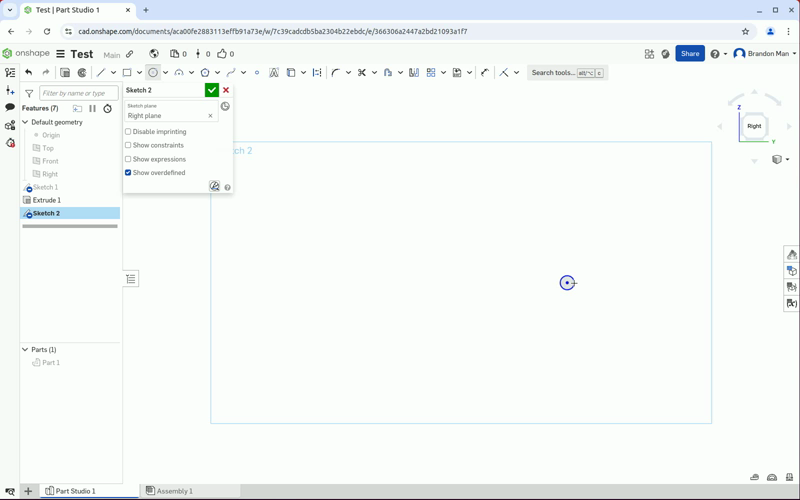
mouse_move(567, 282)
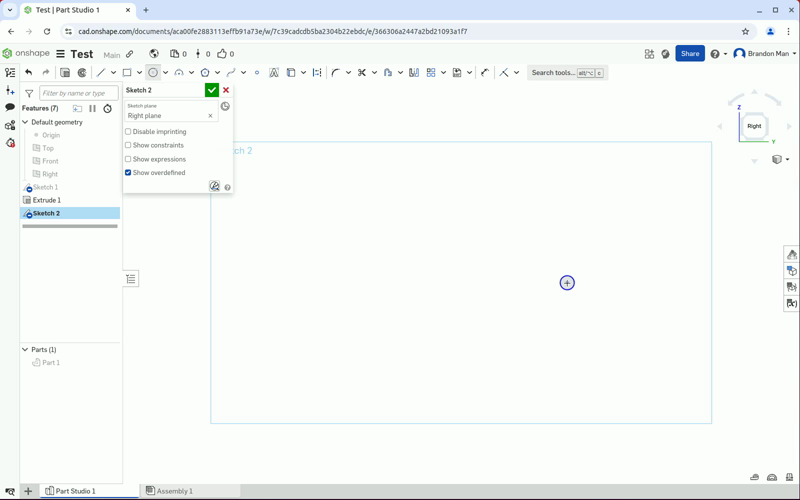
click(567, 282)
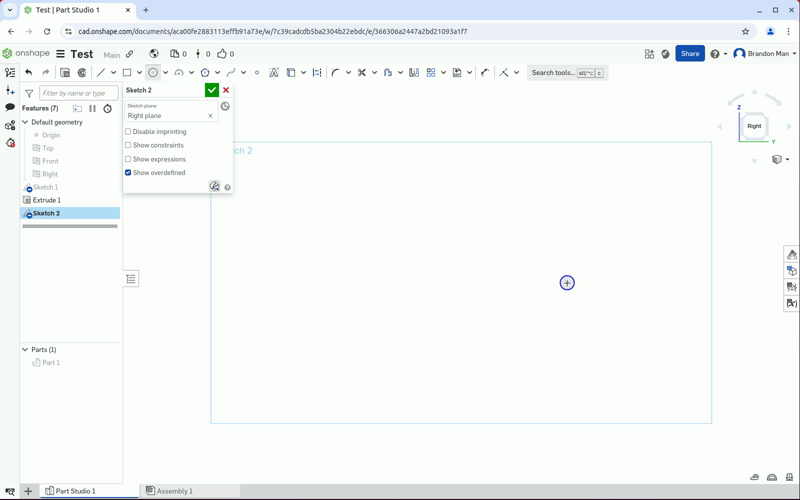
key_up(shift)
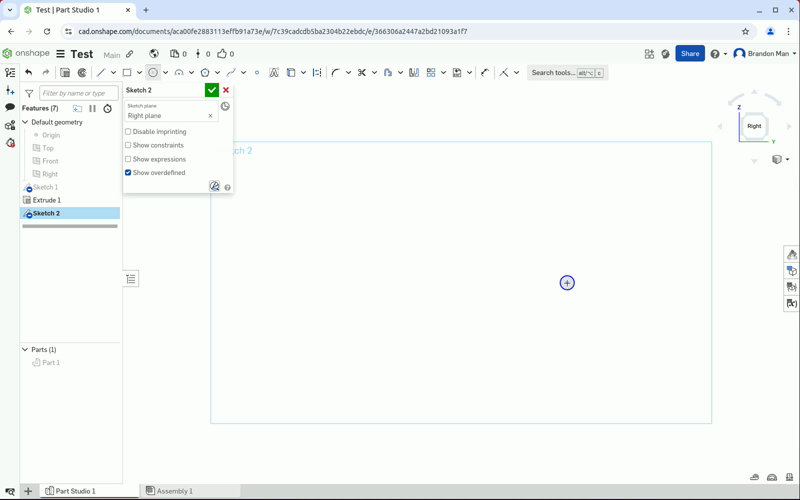
mouse_move(570, 282)
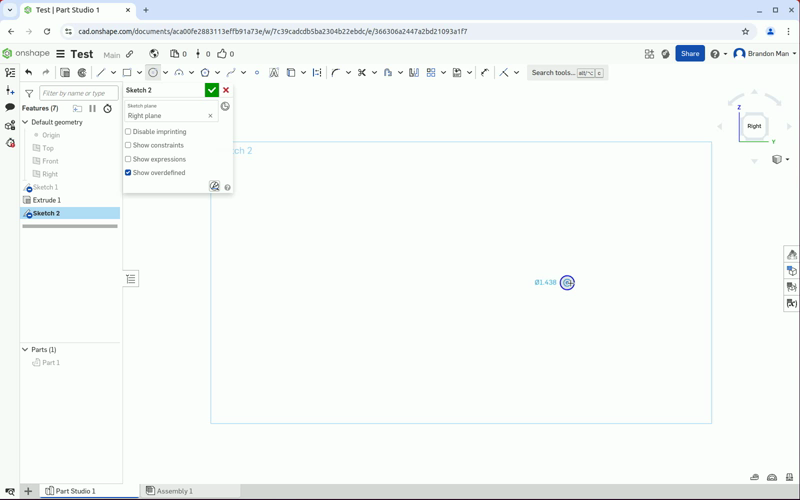
scroll(6)
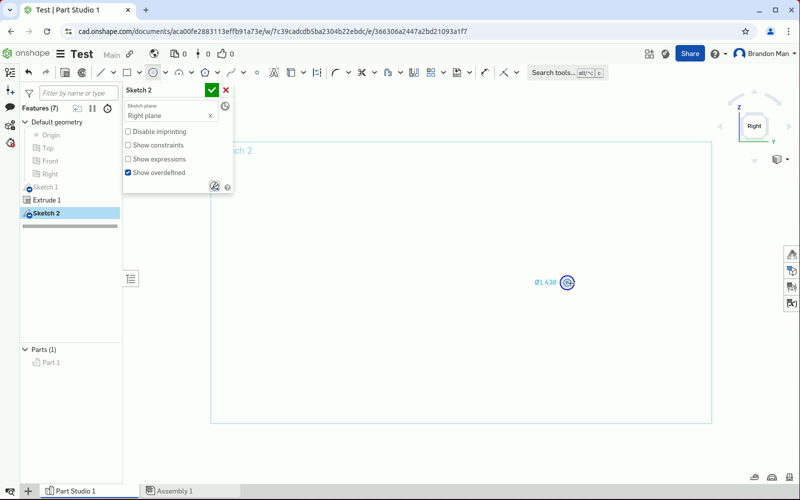
scroll(6)
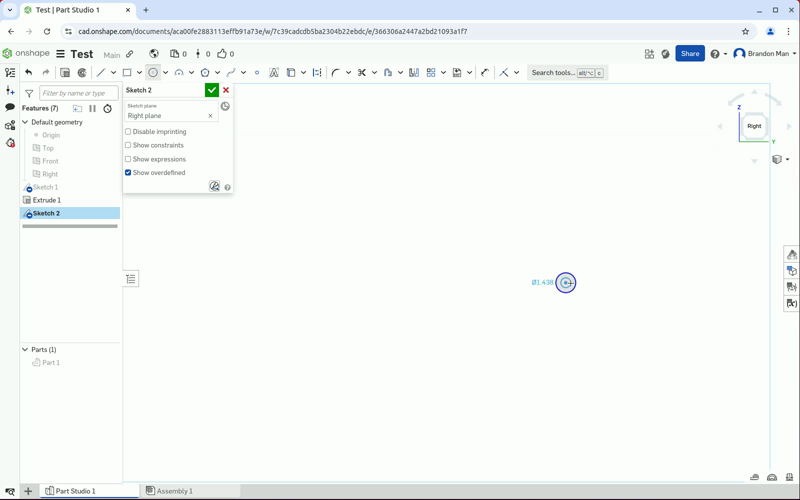
scroll(6)
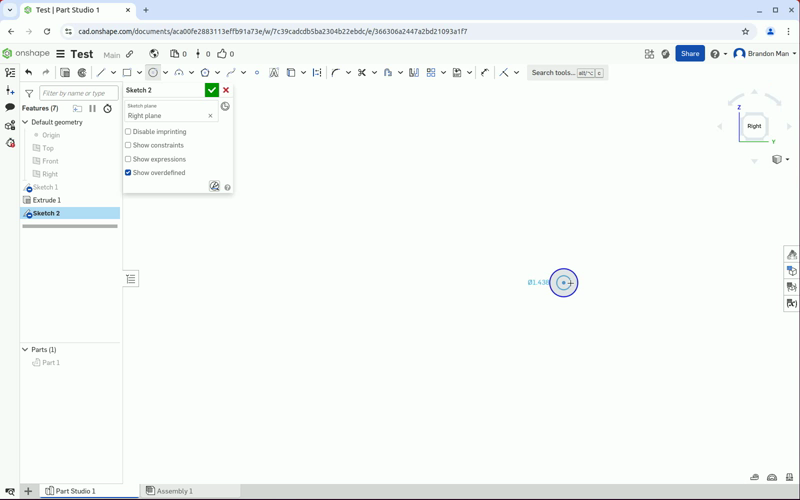
scroll(6)
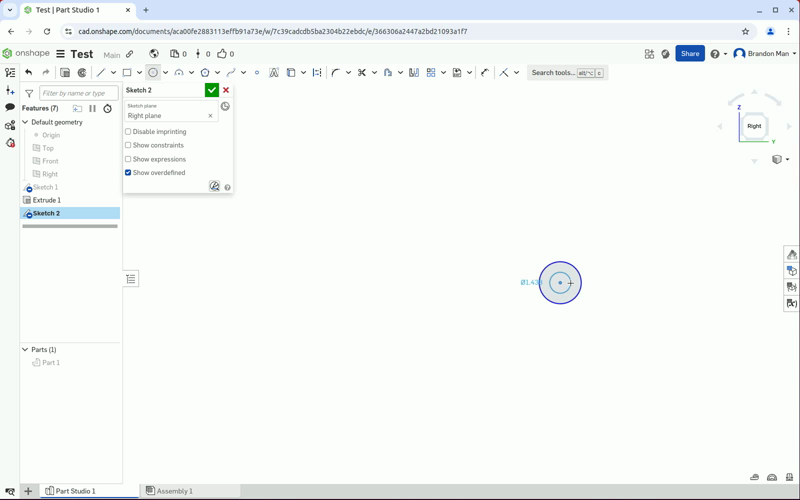
scroll(6)
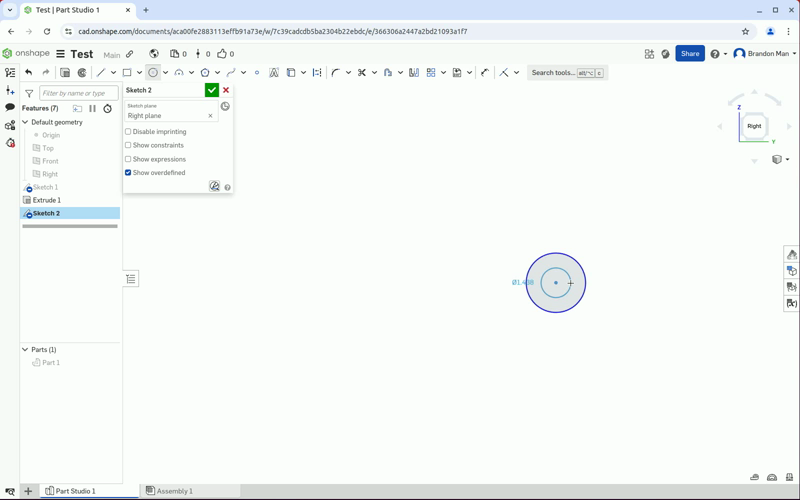
scroll(6)
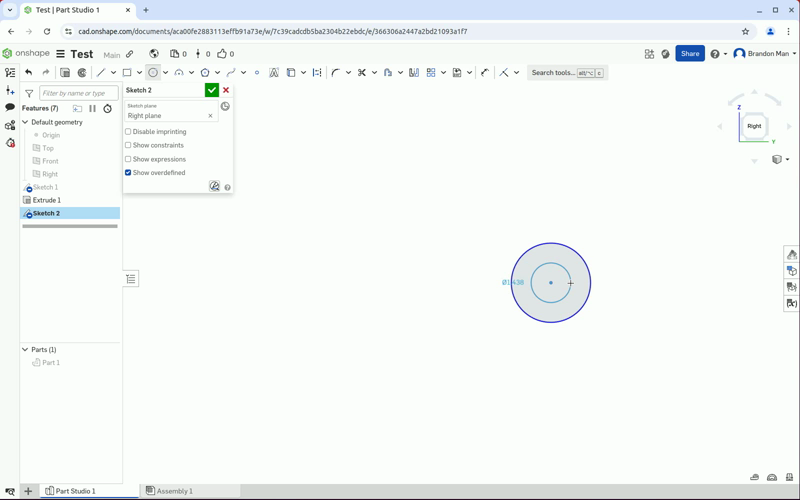
scroll(6)
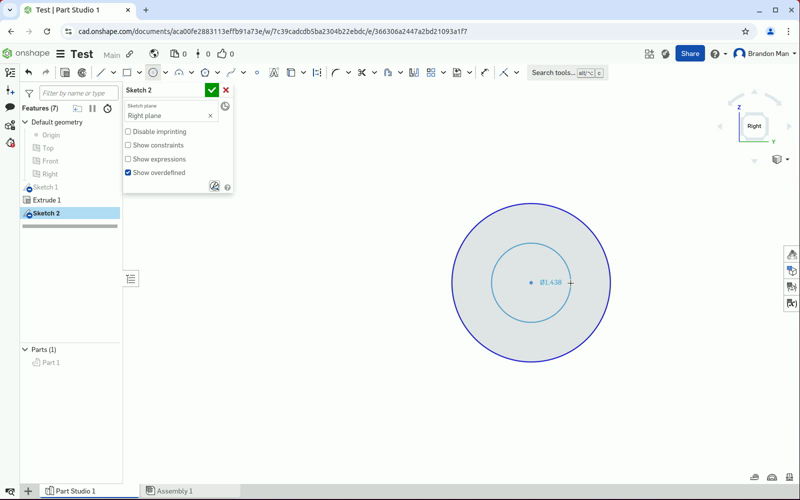
click(570, 282)
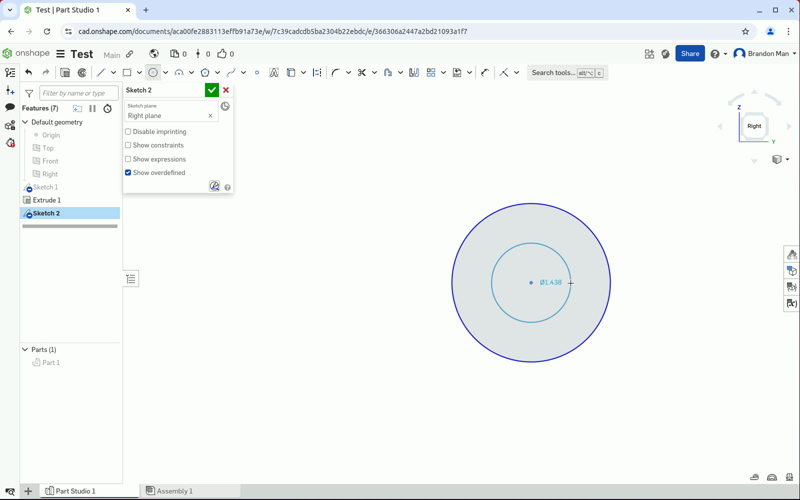
scroll(-6)
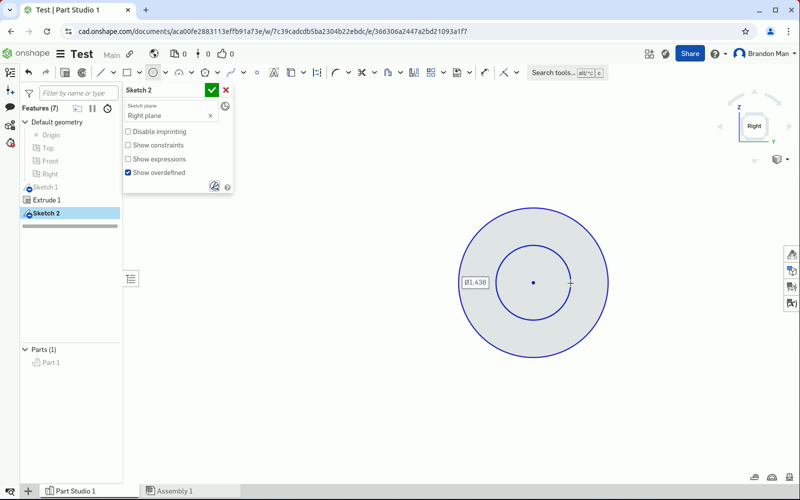
scroll(-6)
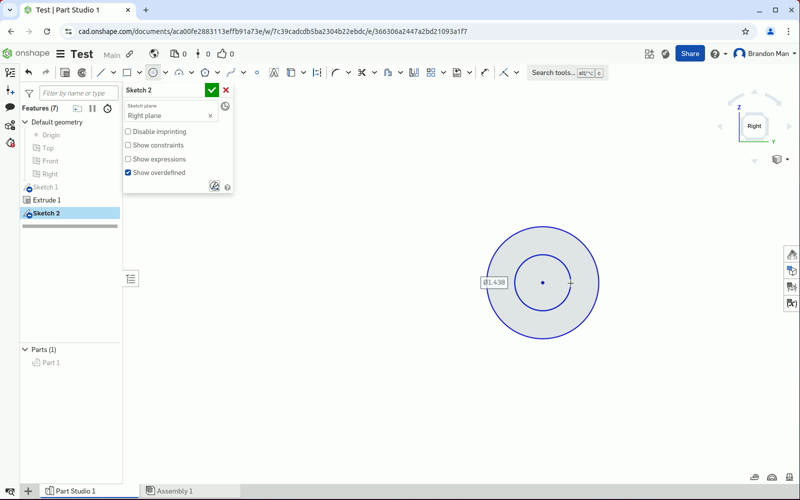
scroll(-6)
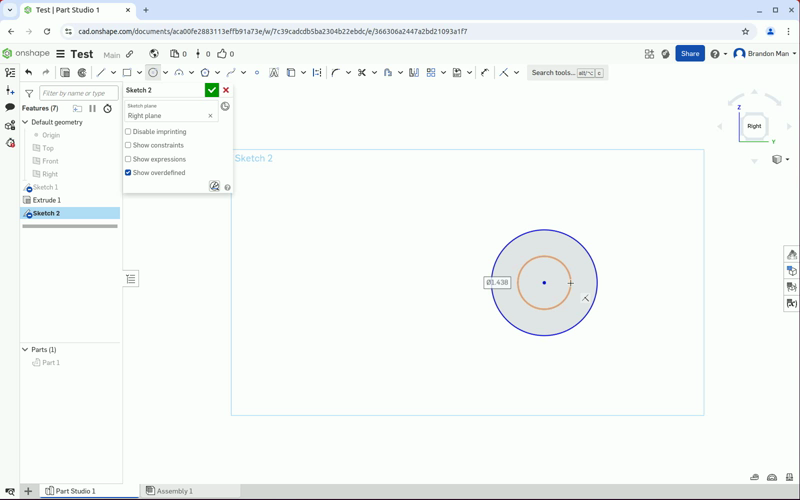
scroll(-6)
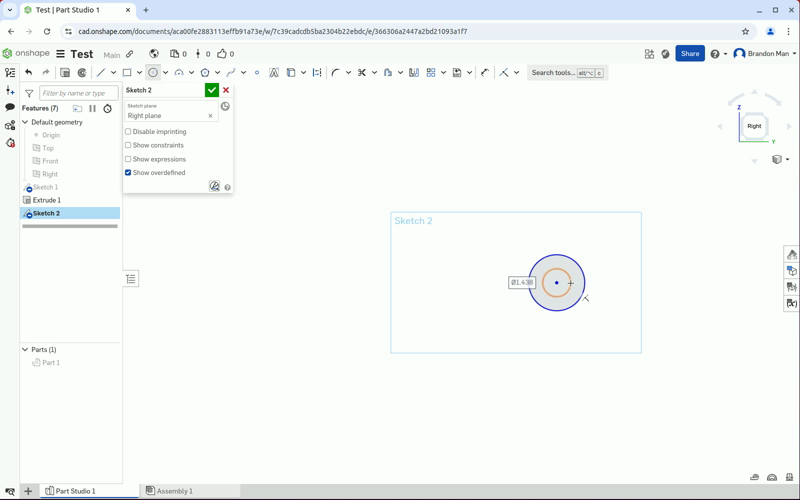
scroll(-6)
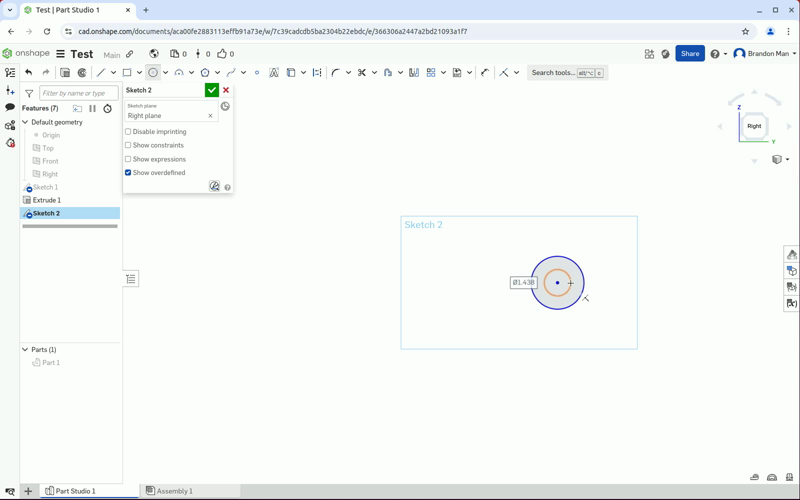
scroll(-6)
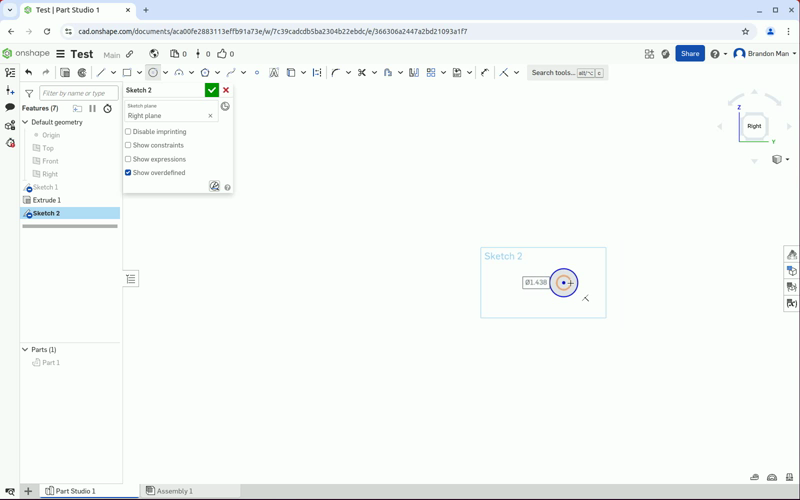
scroll(-6)
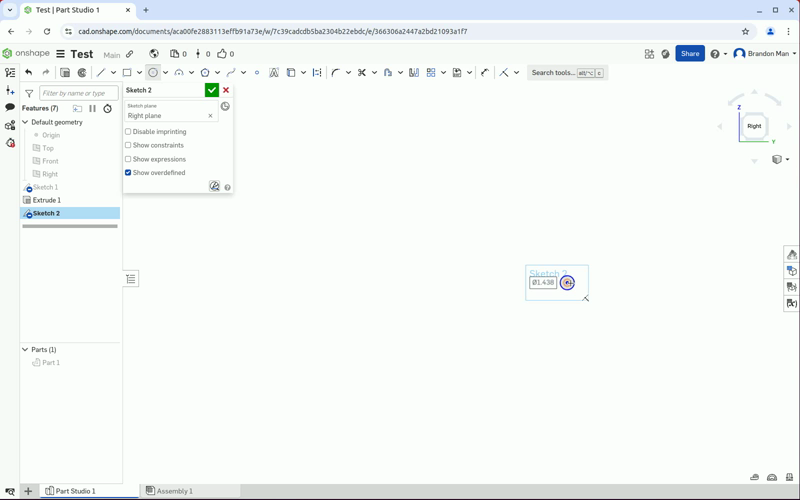
key(esc)
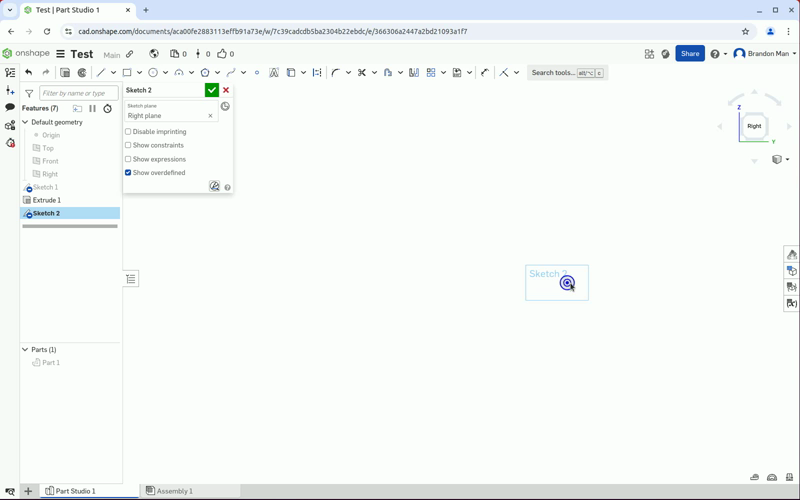
mouse_move(565, 279)
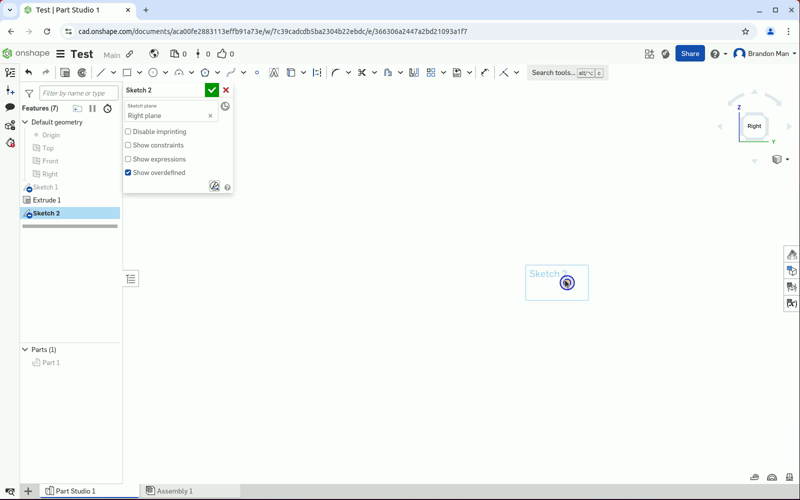
scroll(6)
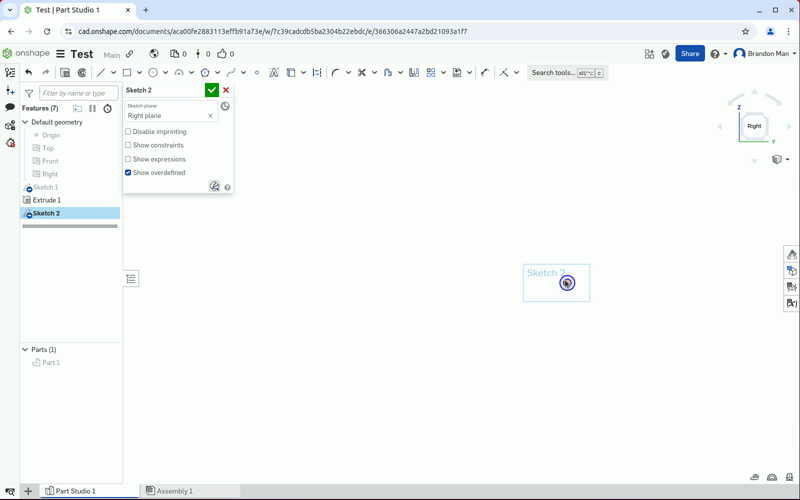
scroll(6)
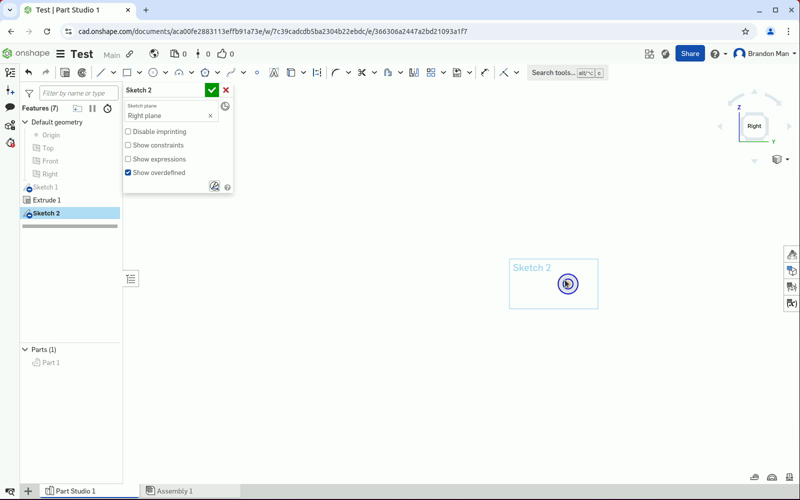
scroll(6)
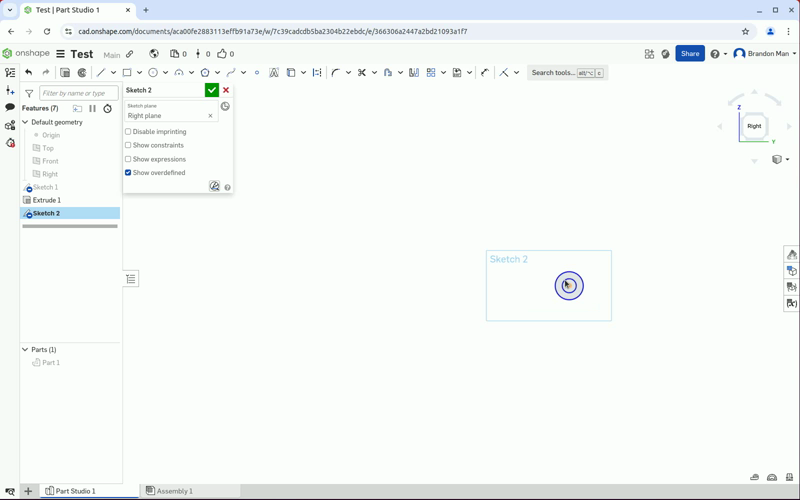
scroll(6)
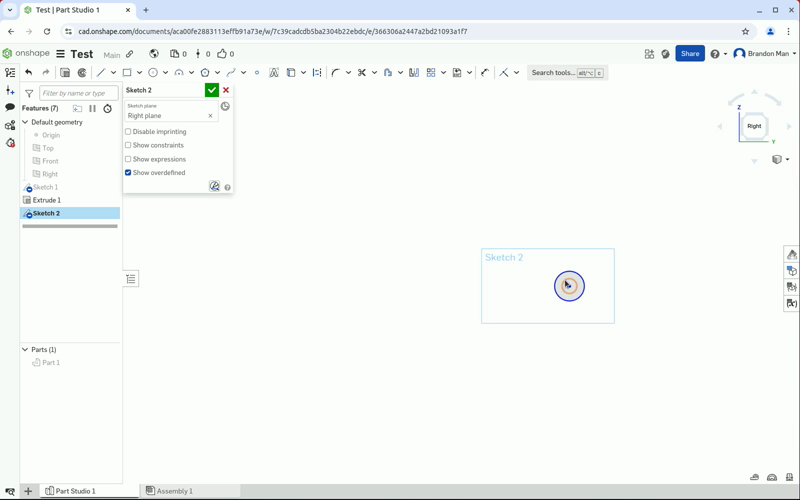
scroll(6)
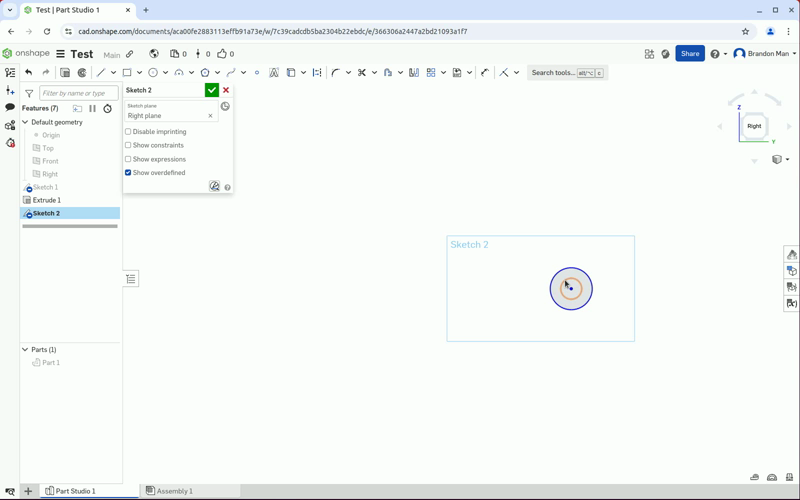
scroll(6)
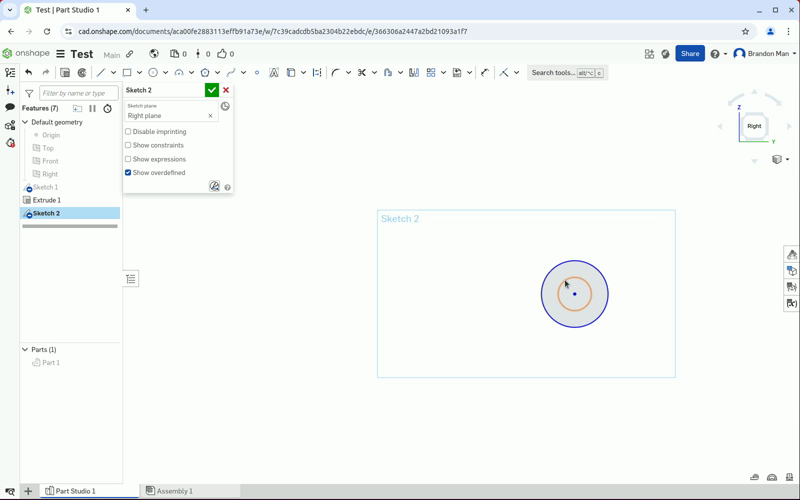
scroll(6)
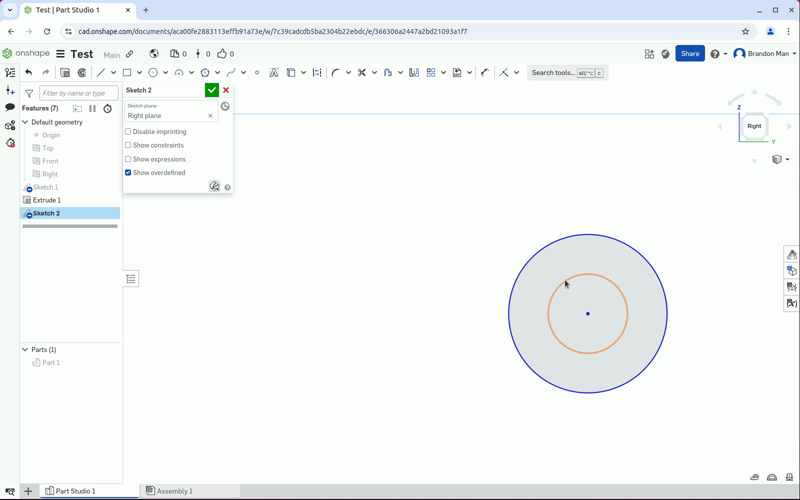
click(565, 279)
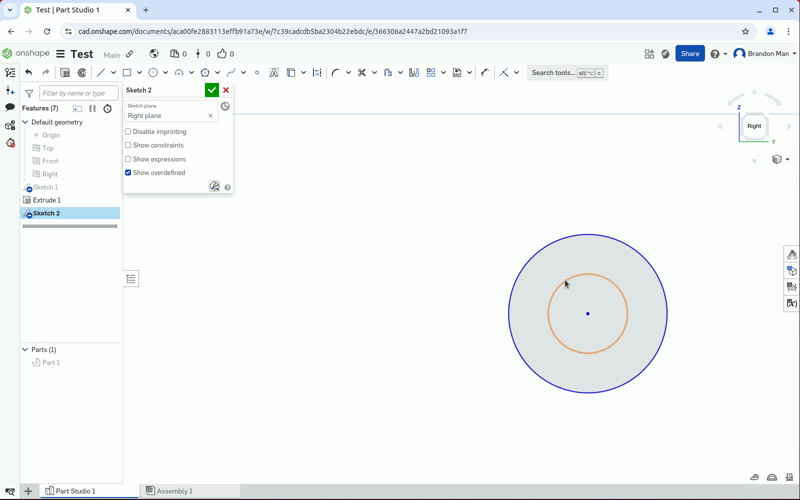
scroll(-6)
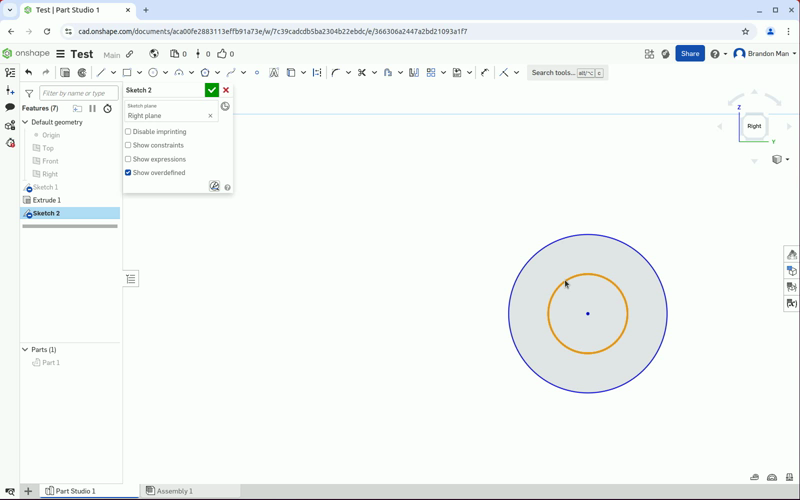
scroll(-6)
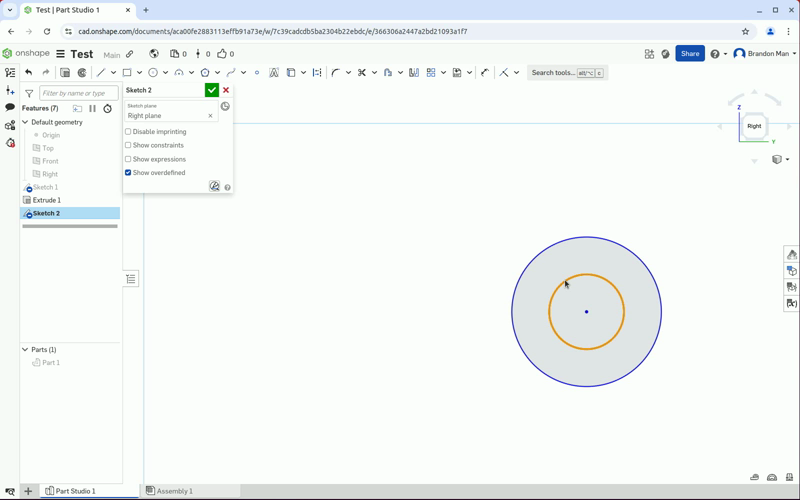
scroll(-6)
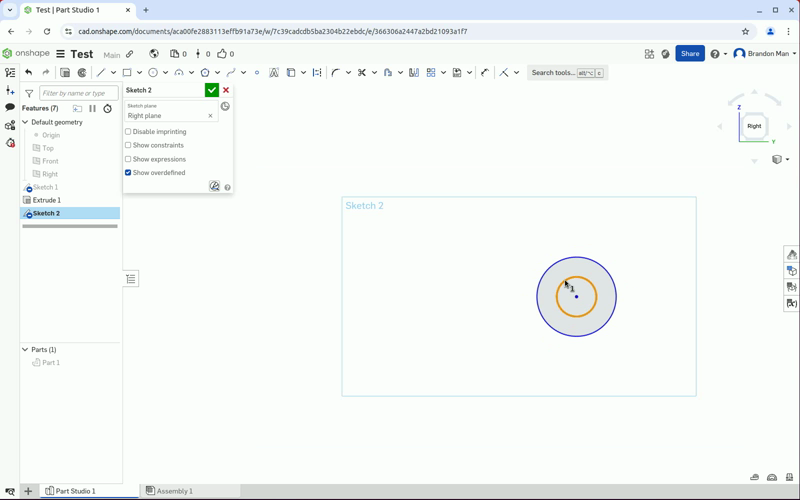
scroll(-6)
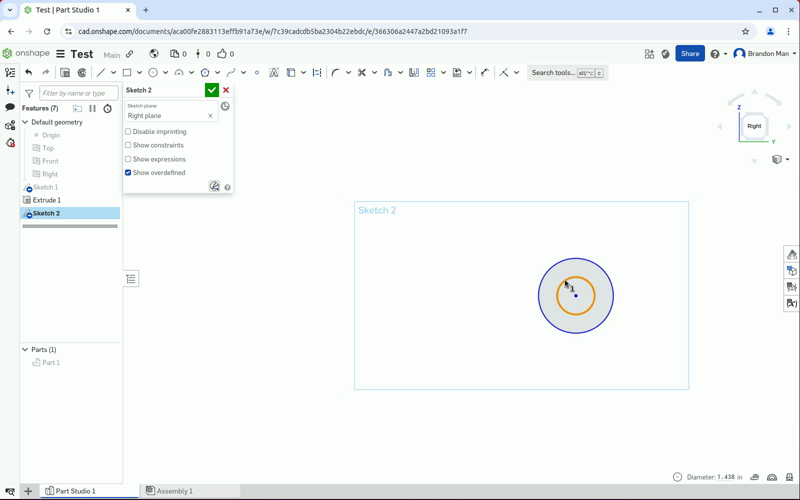
scroll(-6)
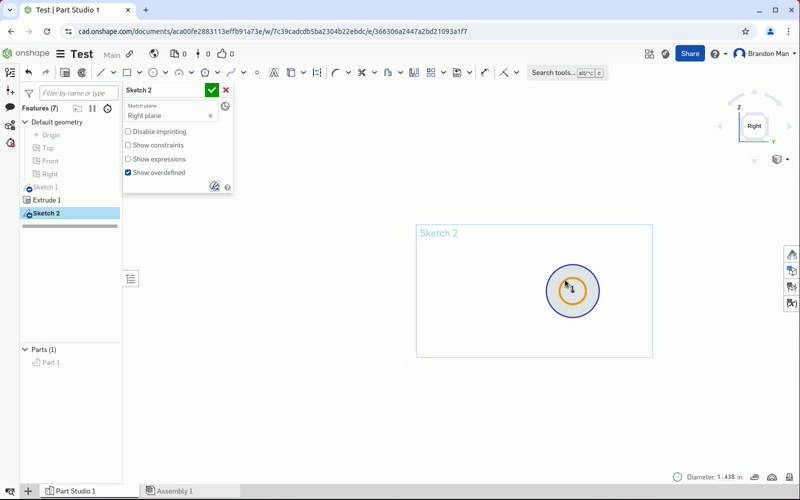
scroll(-6)
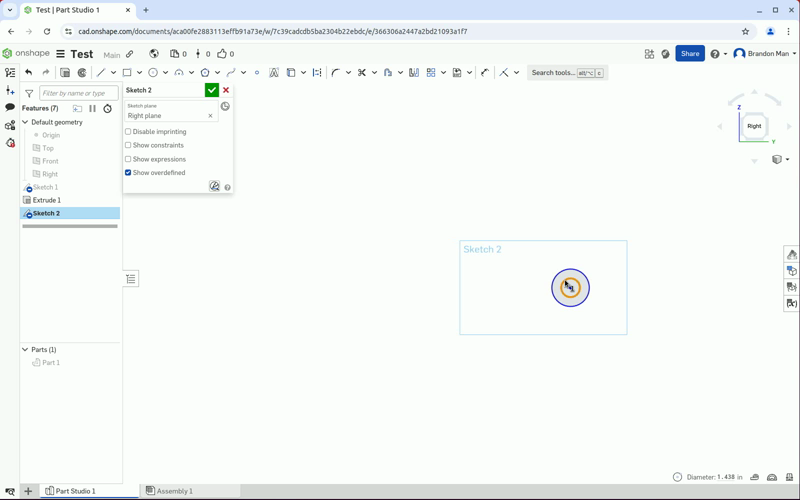
scroll(-6)
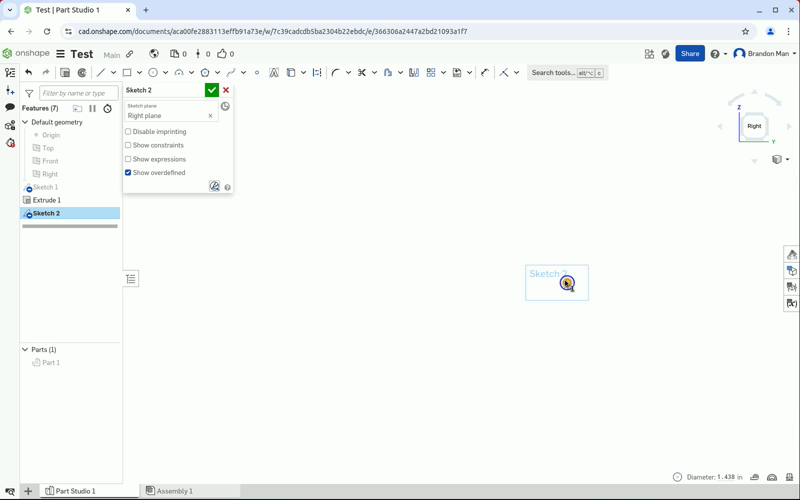
mouse_move(73, 352)
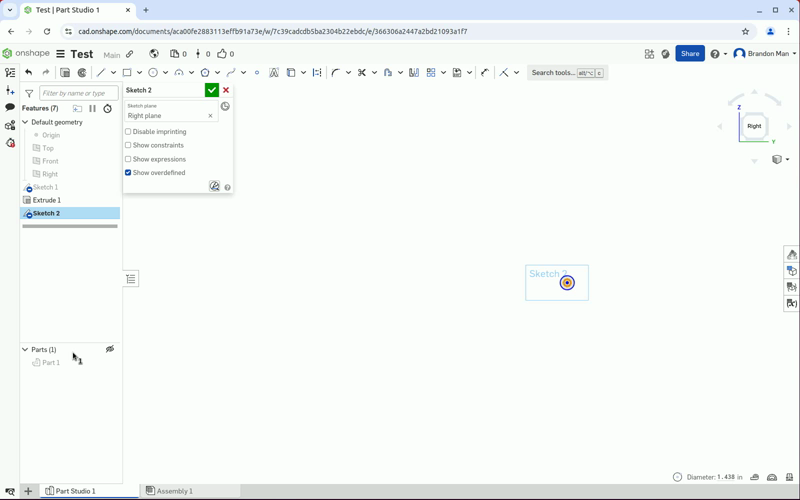
key(shift+y)
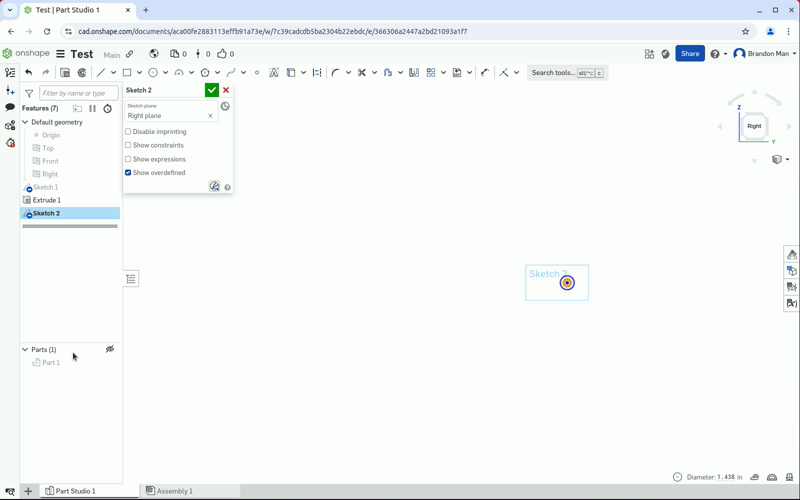
key(shift+e)
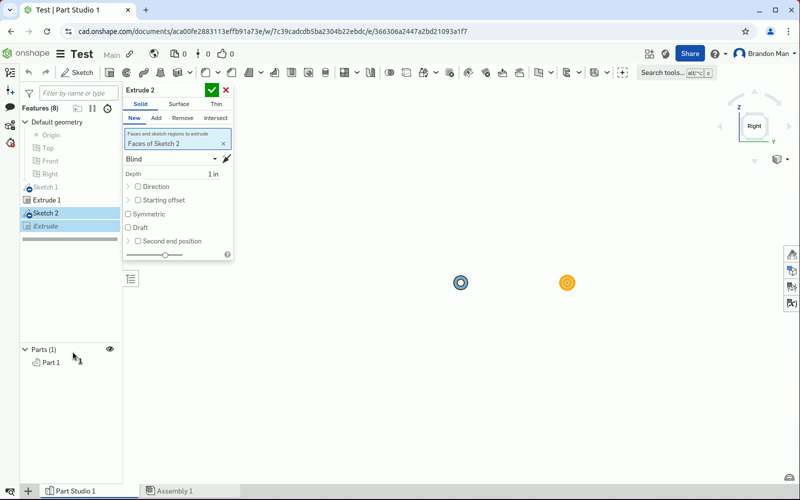
mouse_move(143, 106)
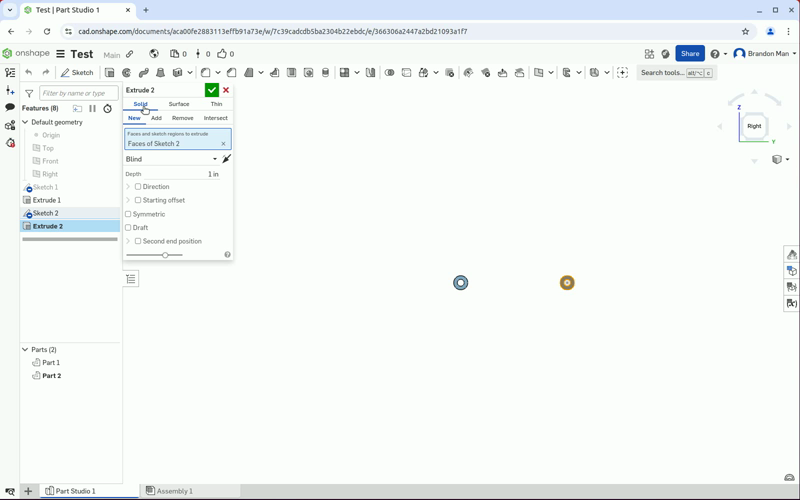
click(143, 106)
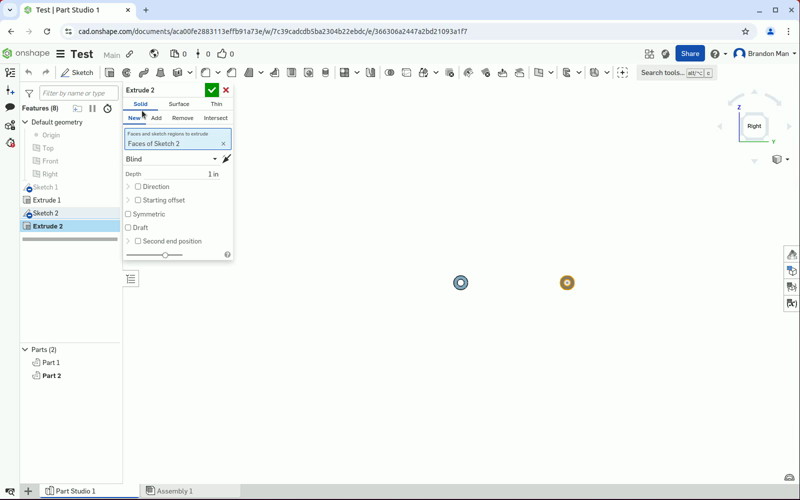
mouse_move(137, 120)
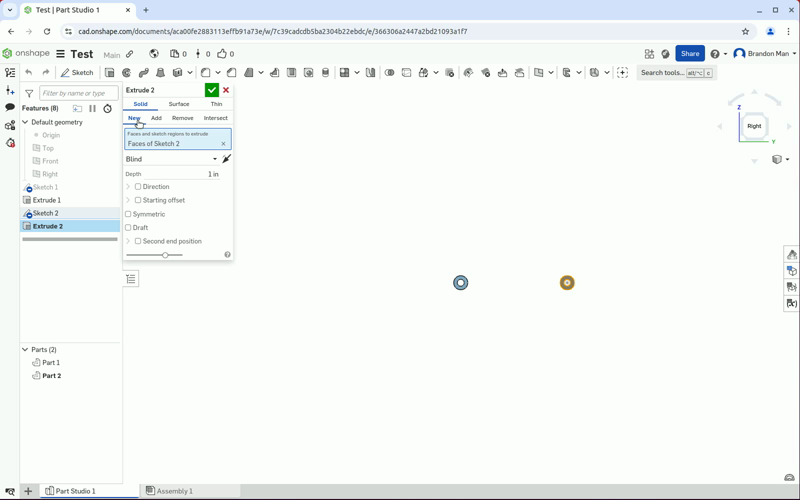
click(137, 120)
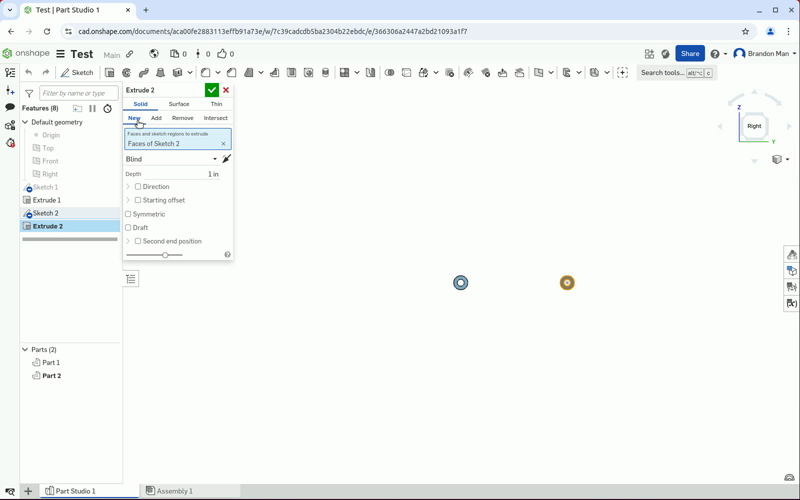
key(tab, 4)
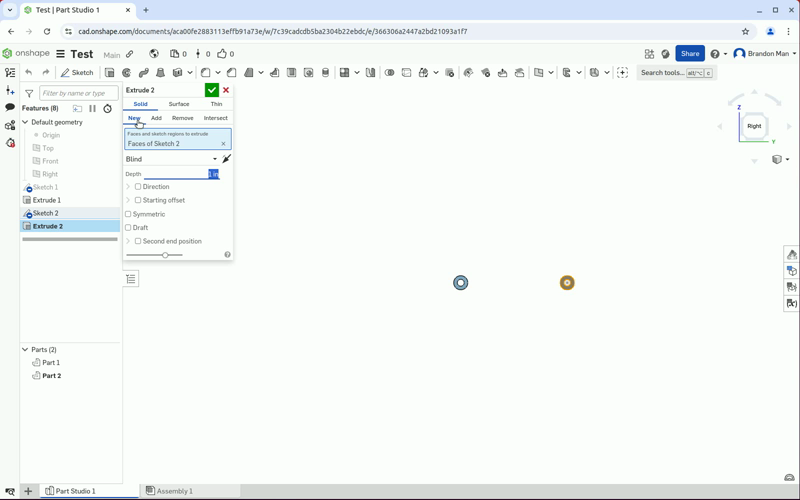
text(2.888)
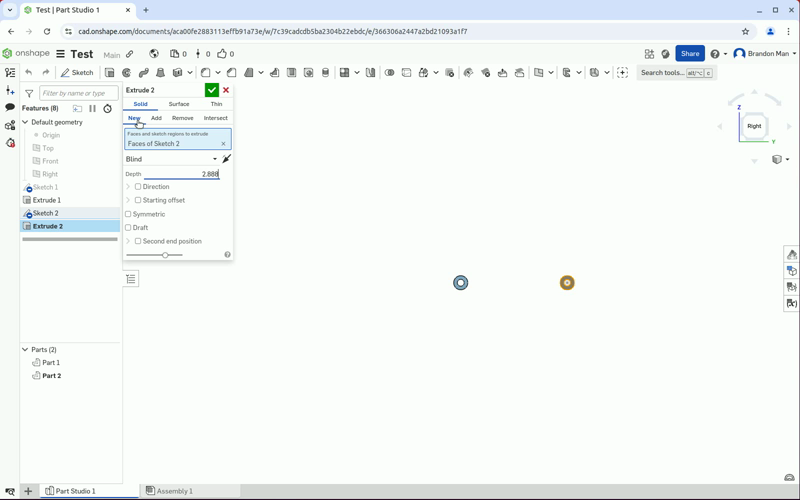
key(tab, 3)
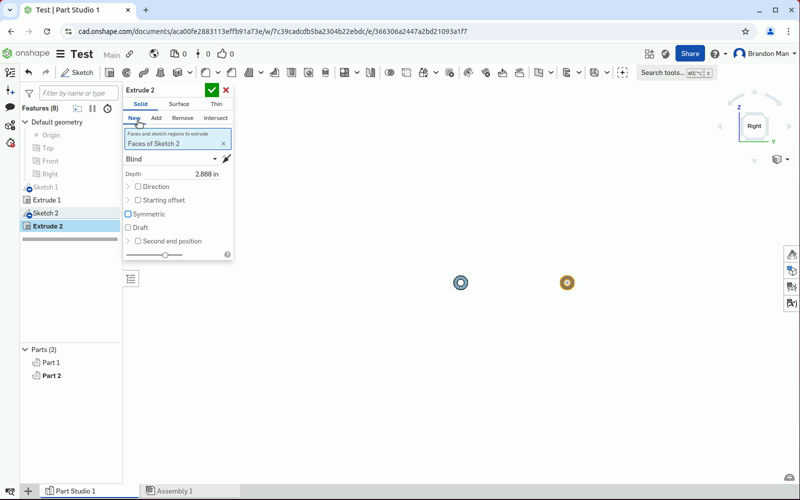
key(space)
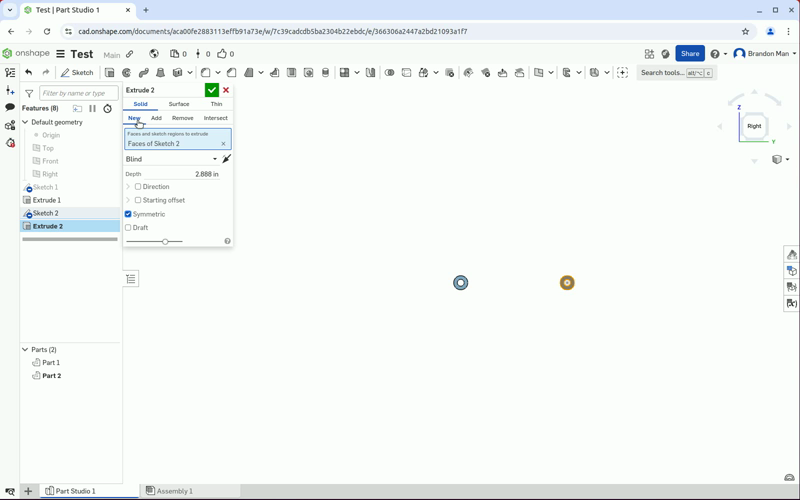
key(enter)
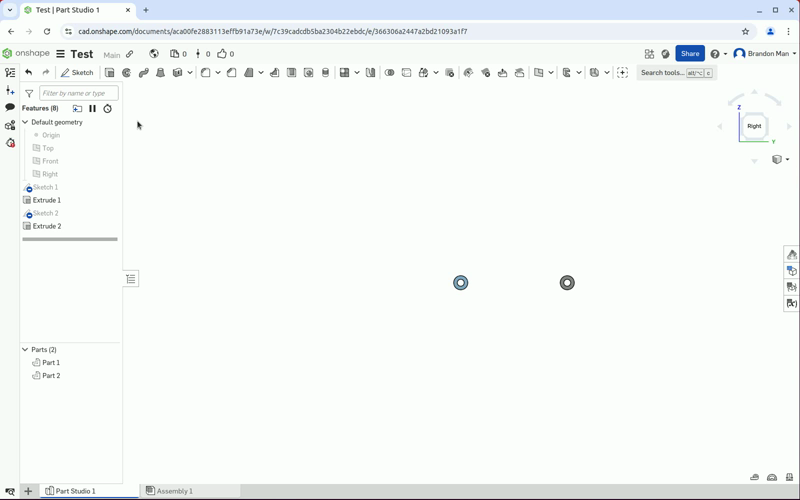
key(shift+h)
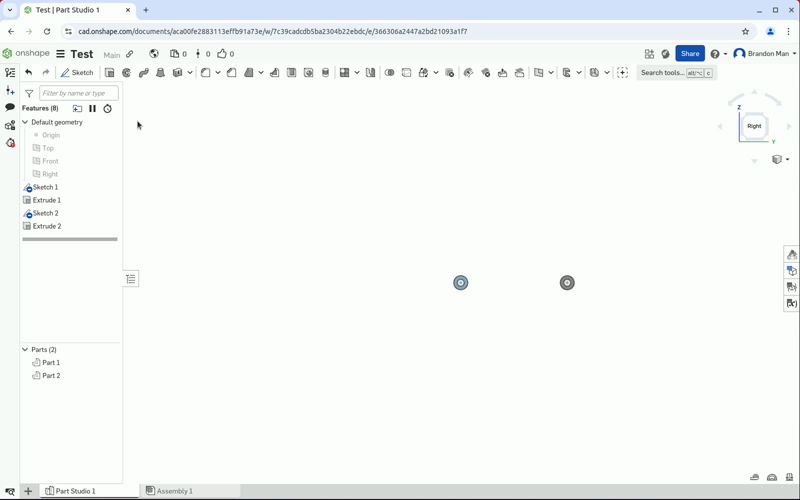
key(shift+h)
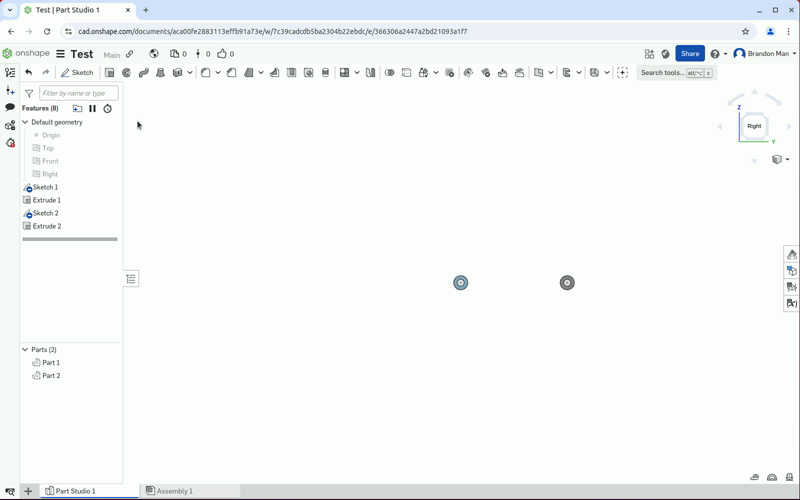
key(shift+7)
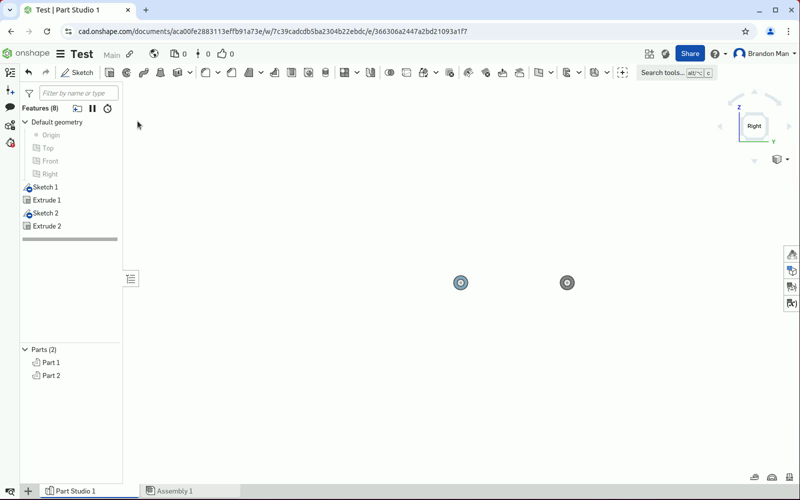
key(right, 2)
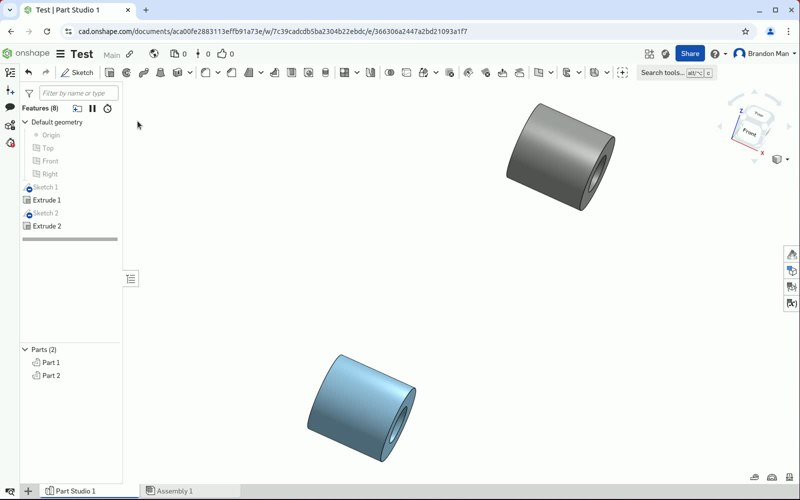
key(down, 2)
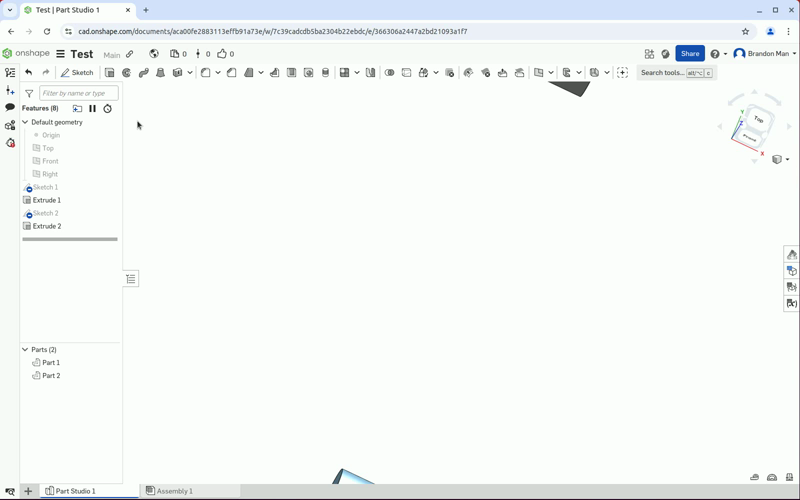
key(up, 2)
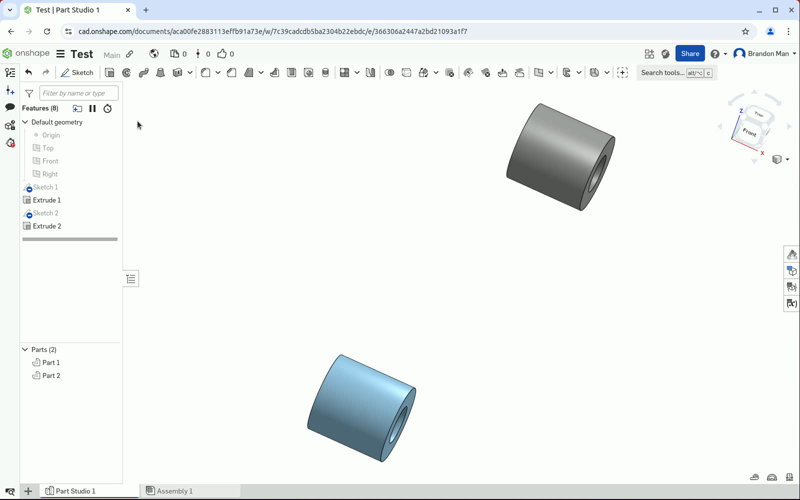
key(left, 2)
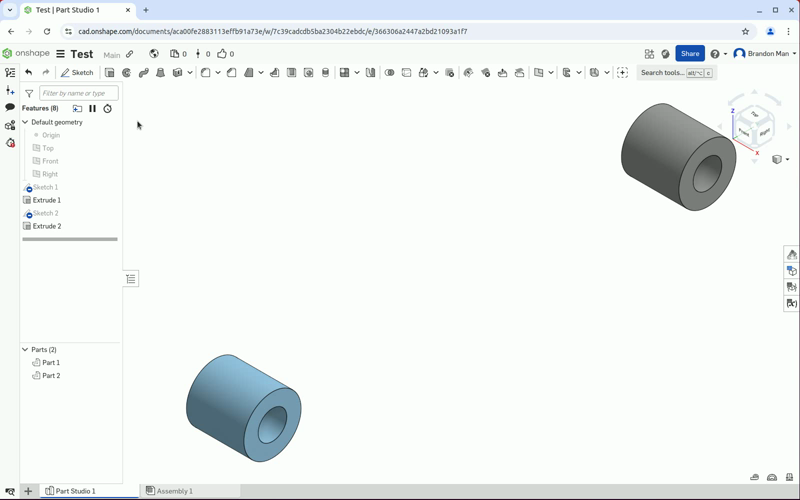
mouse_move(73, 189)
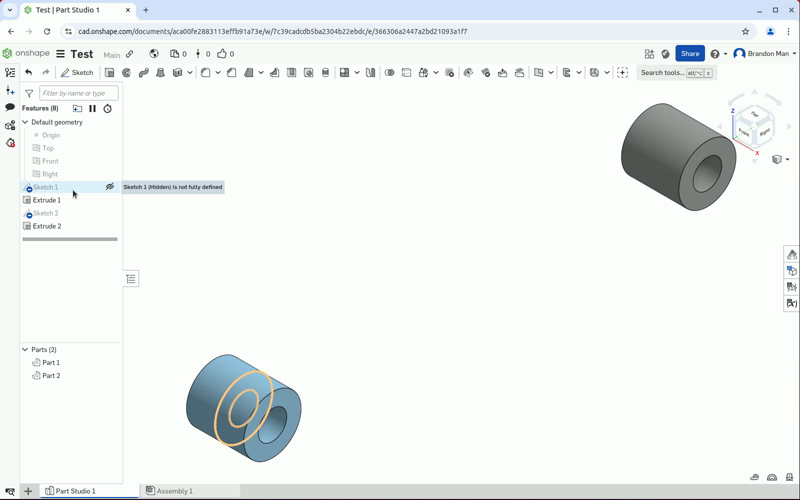
click(73, 189)